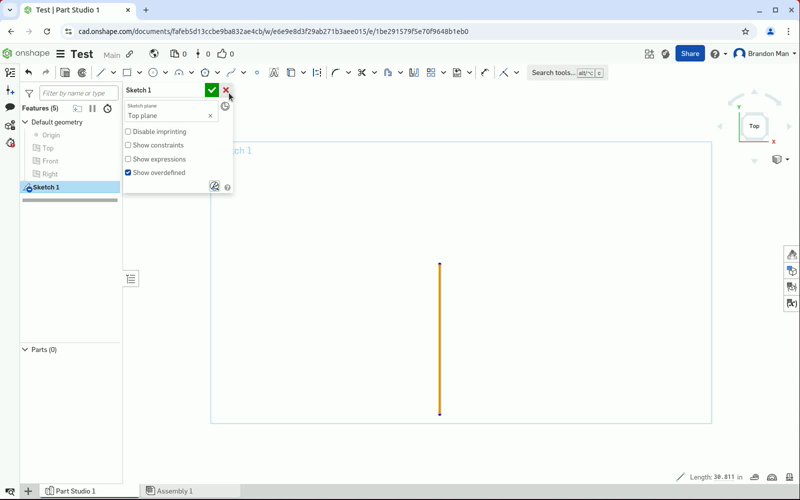
key(shift+h)
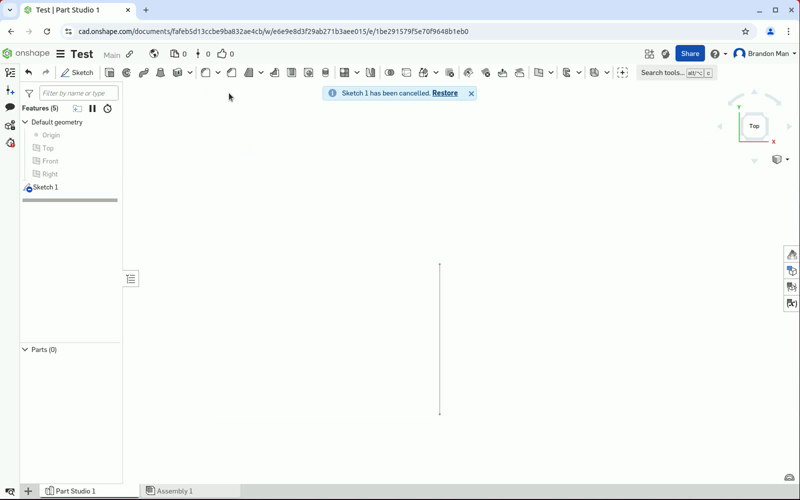
key(shift+s)
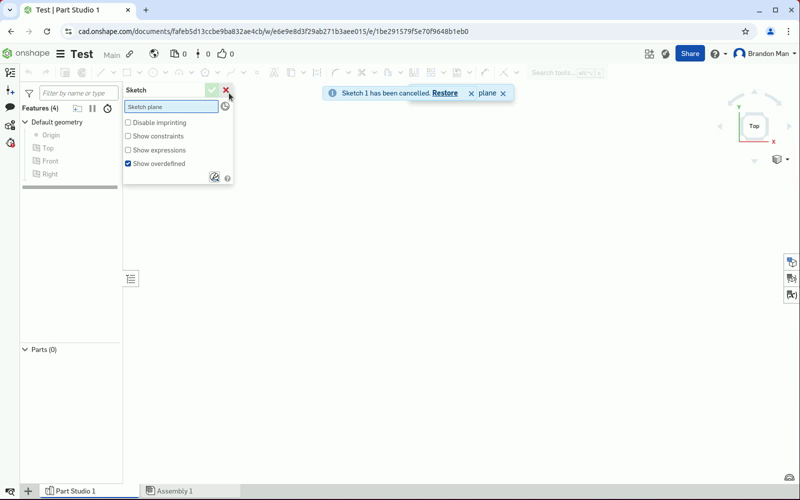
mouse_move(73, 150)
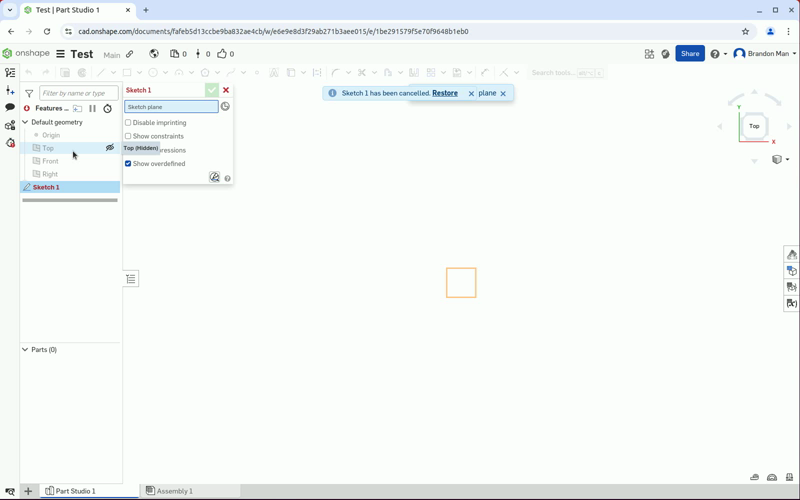
click(73, 150)
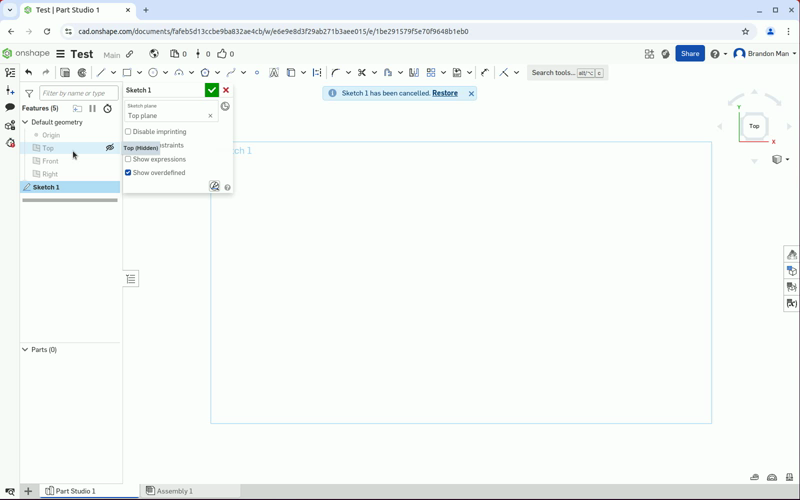
mouse_move(73, 352)
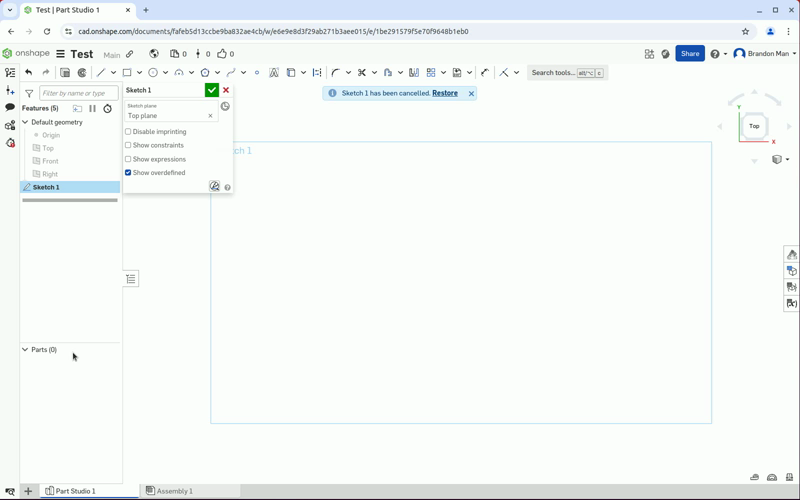
key(y)
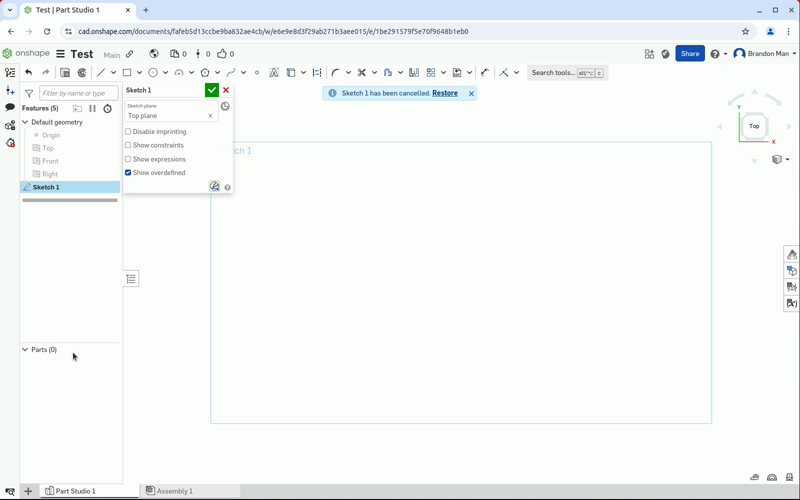
key(l)
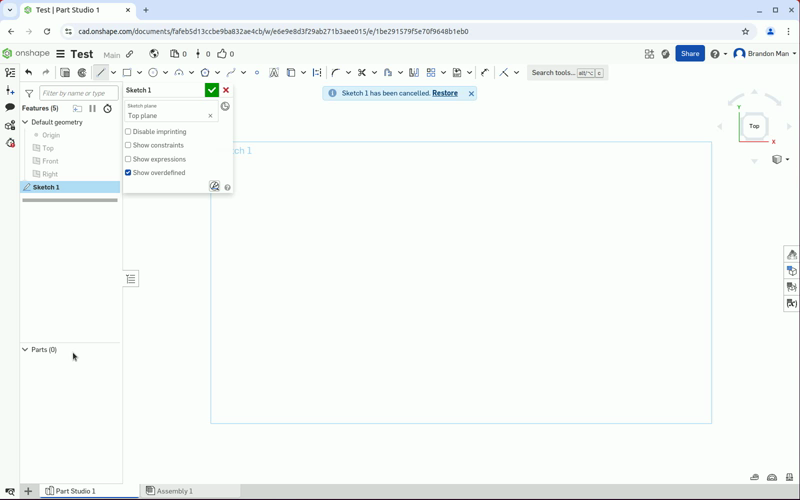
key_down(shift)
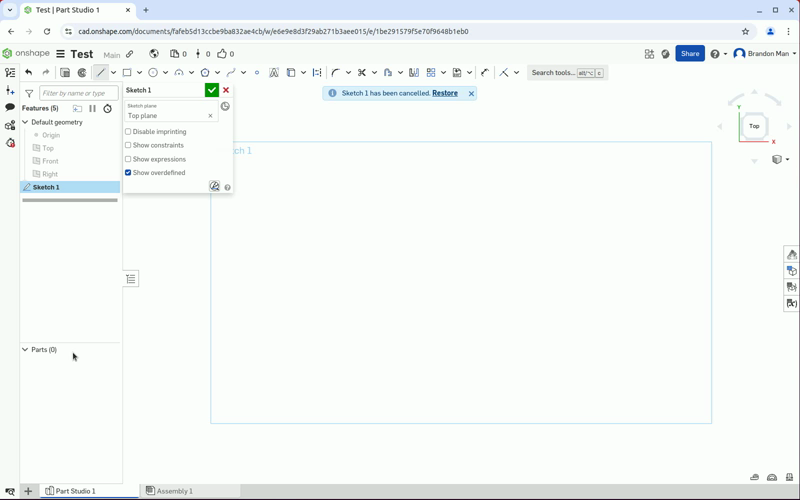
mouse_move(433, 356)
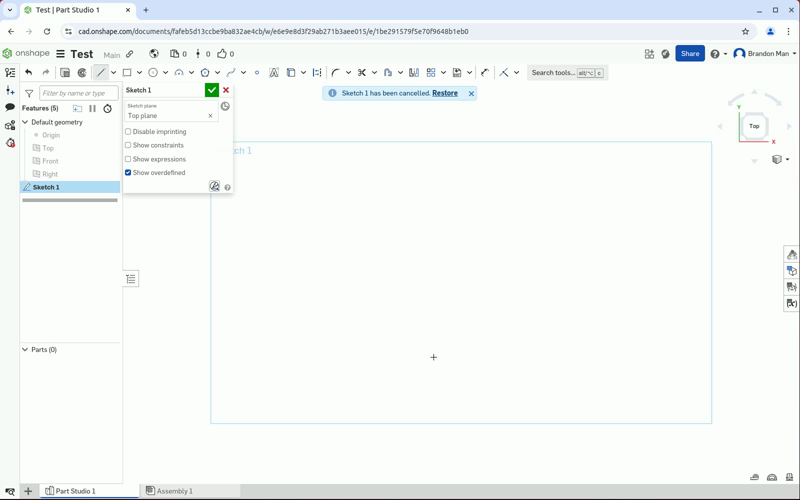
click(433, 356)
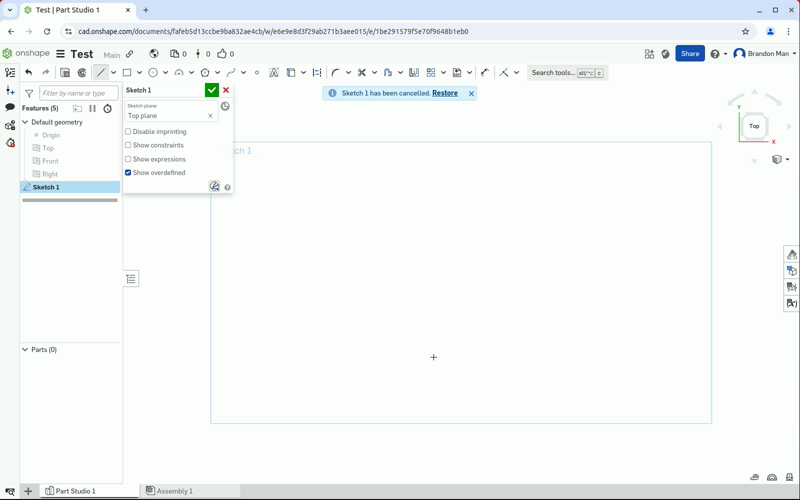
key_up(shift)
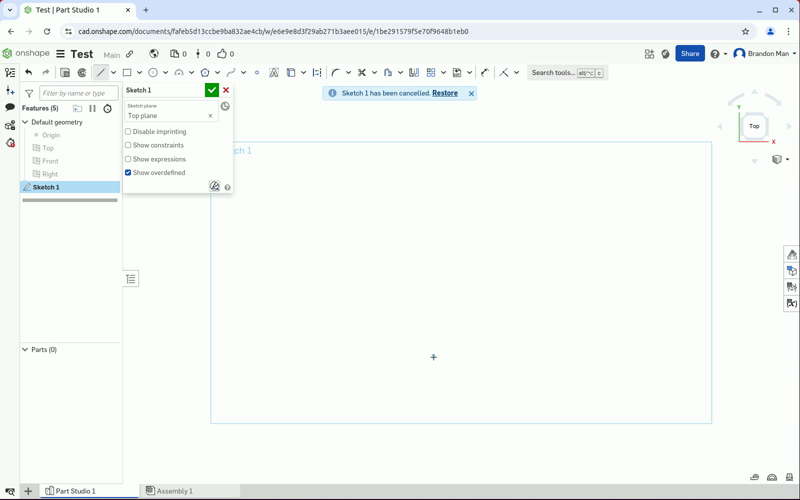
key_down(shift)
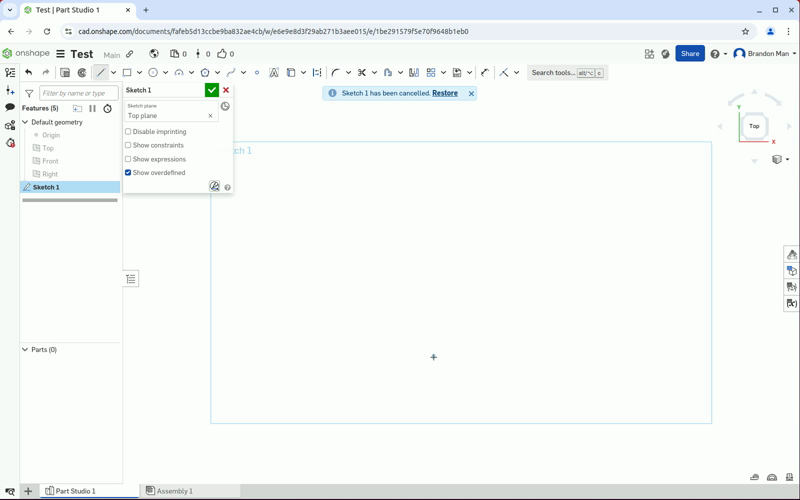
mouse_move(522, 356)
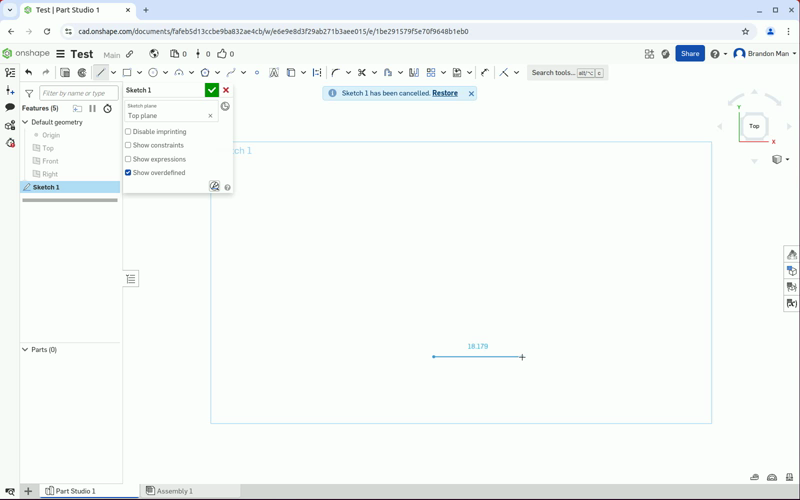
click(522, 356)
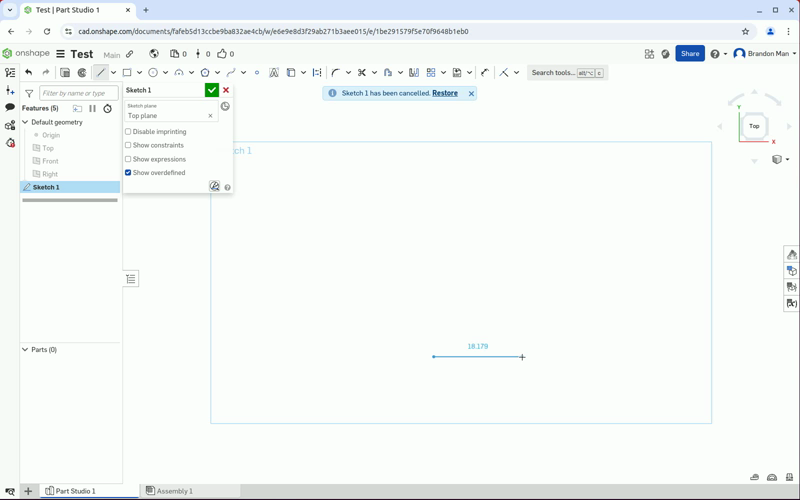
key_up(shift)
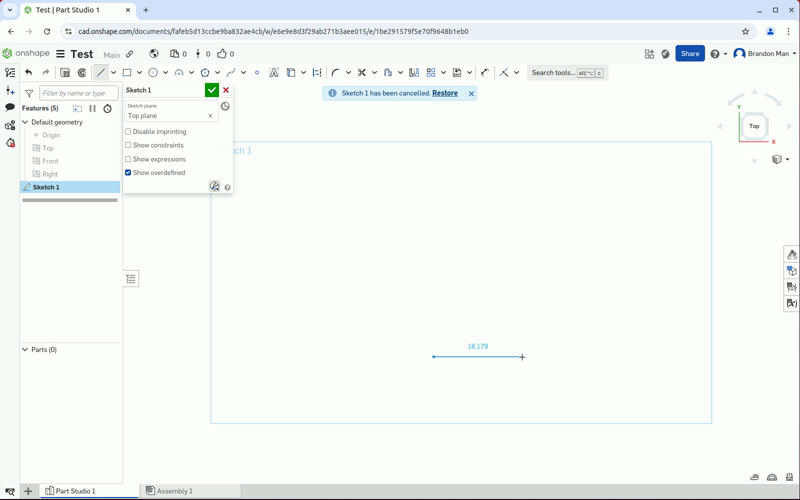
key_down(shift)
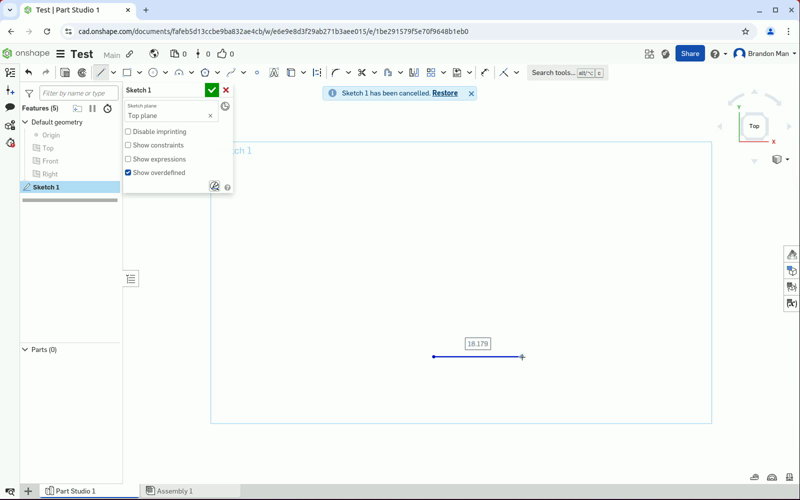
mouse_move(552, 356)
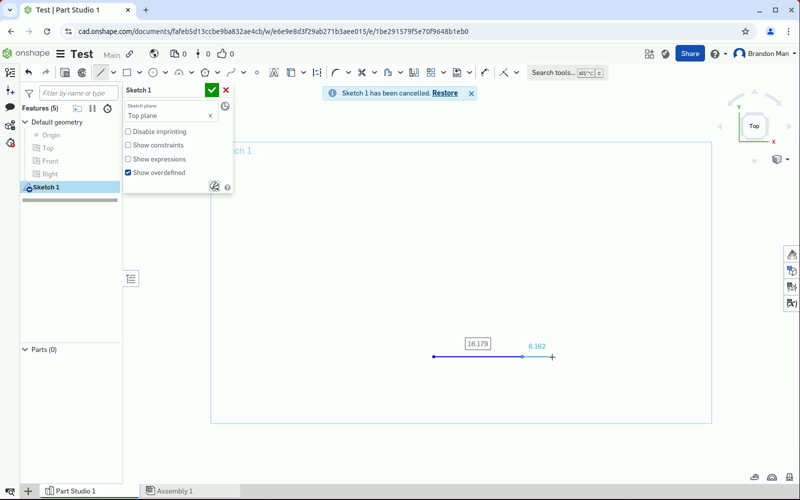
mouse_move(522, 336)
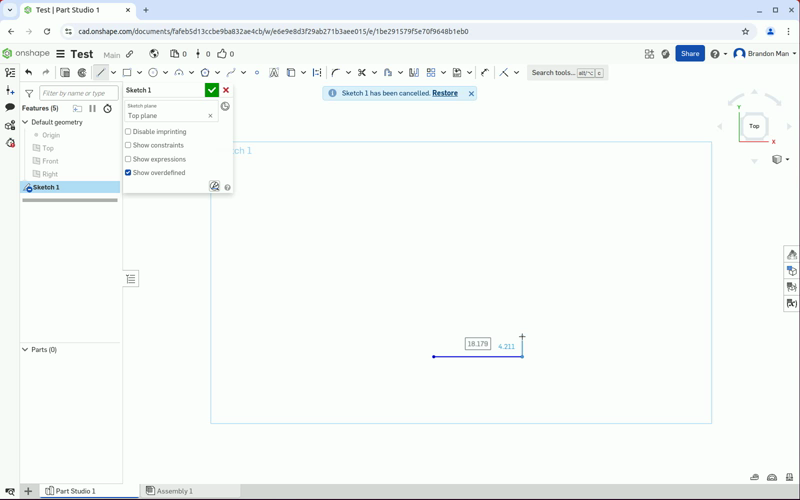
click(522, 336)
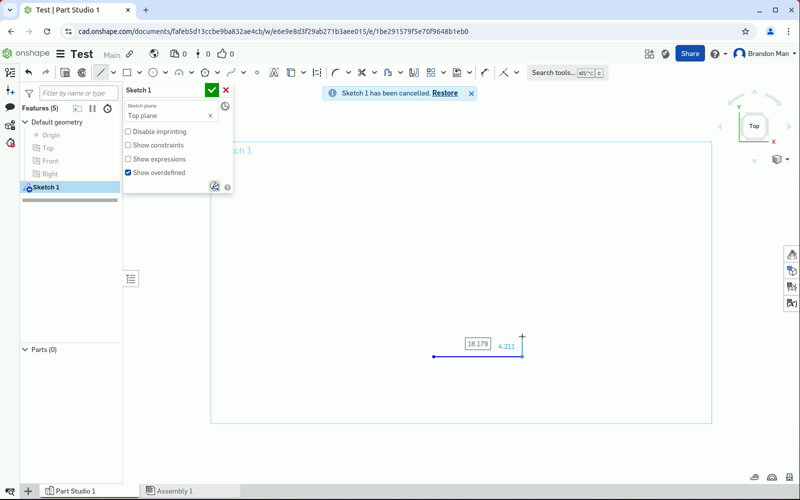
key_up(shift)
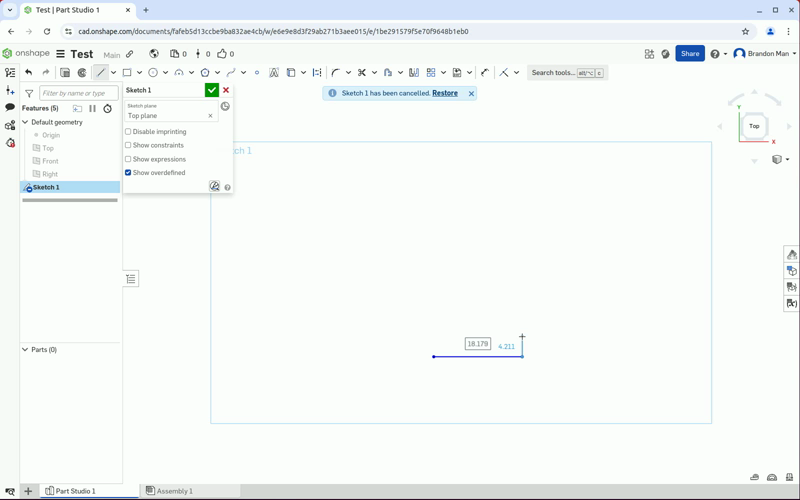
key_down(shift)
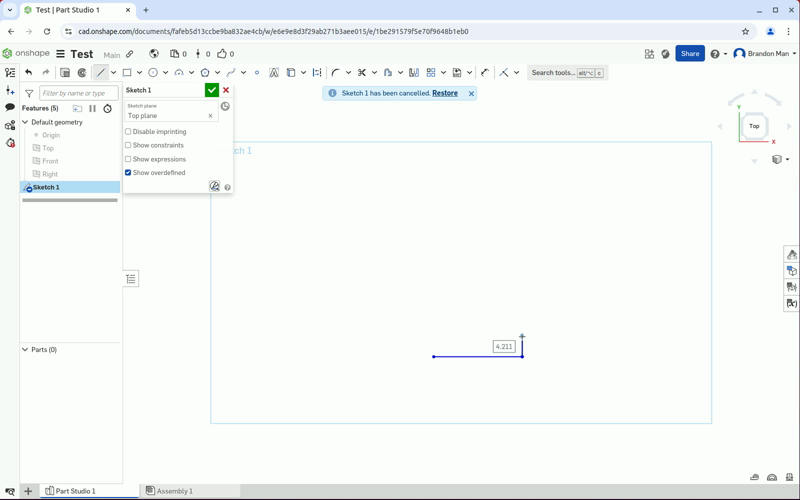
mouse_move(552, 336)
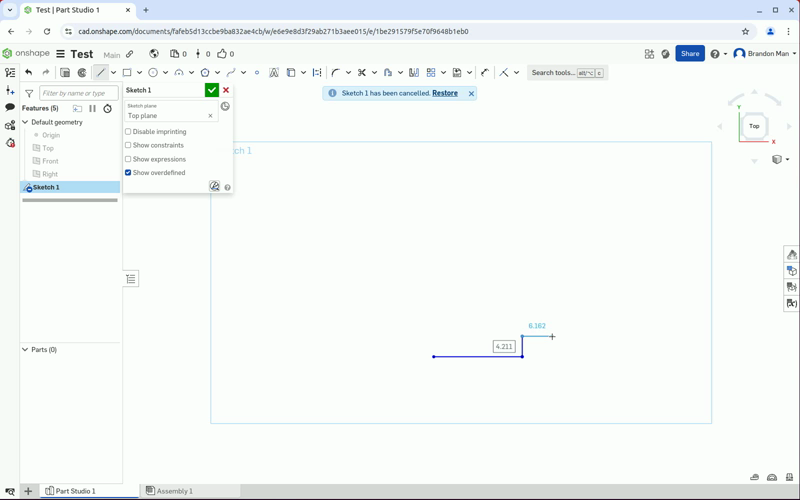
mouse_move(467, 336)
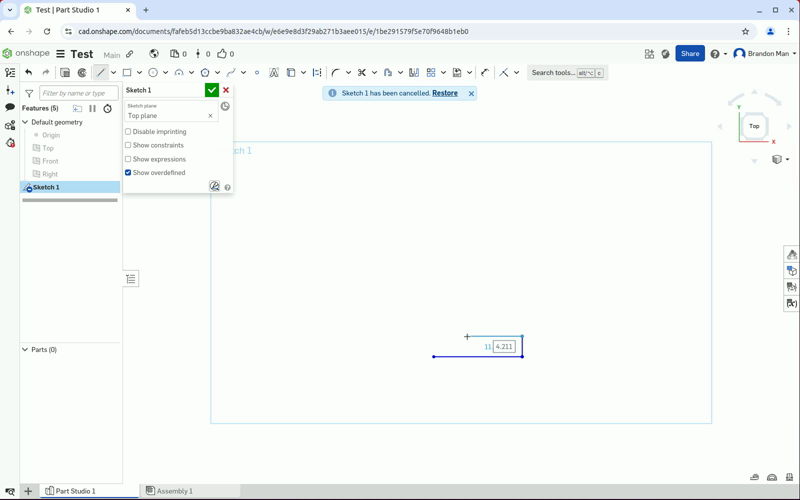
click(467, 336)
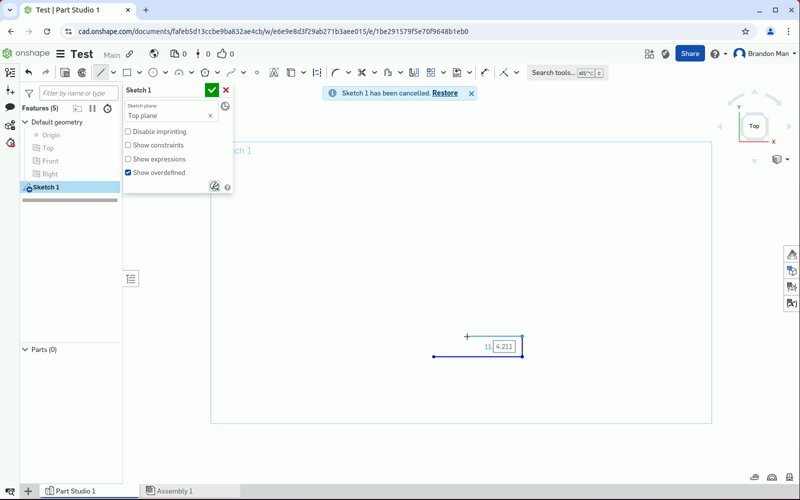
key_up(shift)
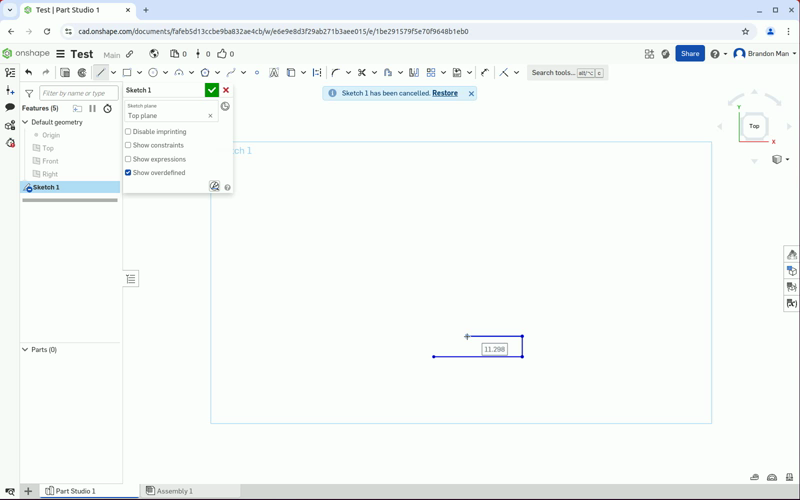
key(esc)
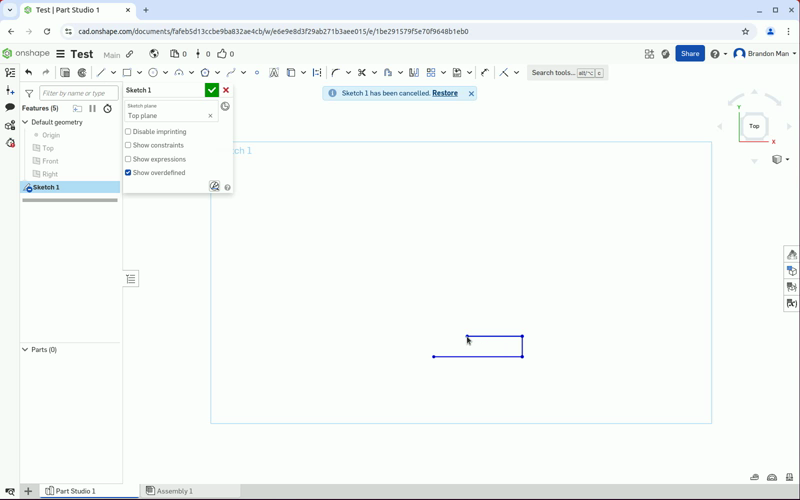
key(a)
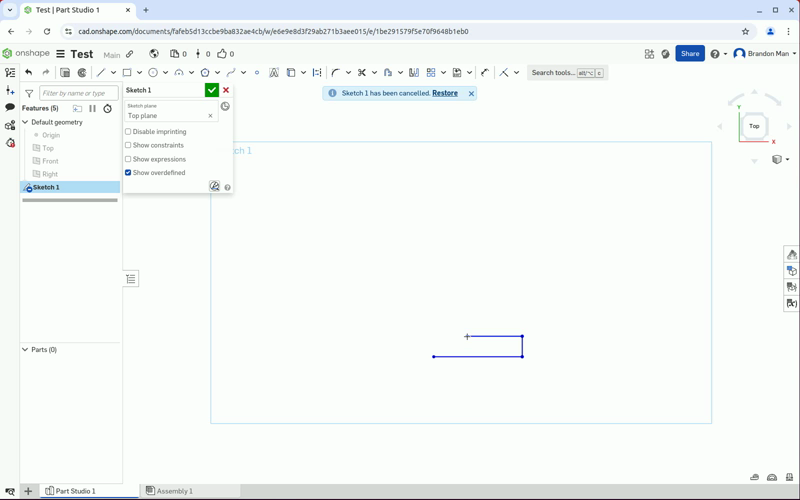
mouse_move(467, 336)
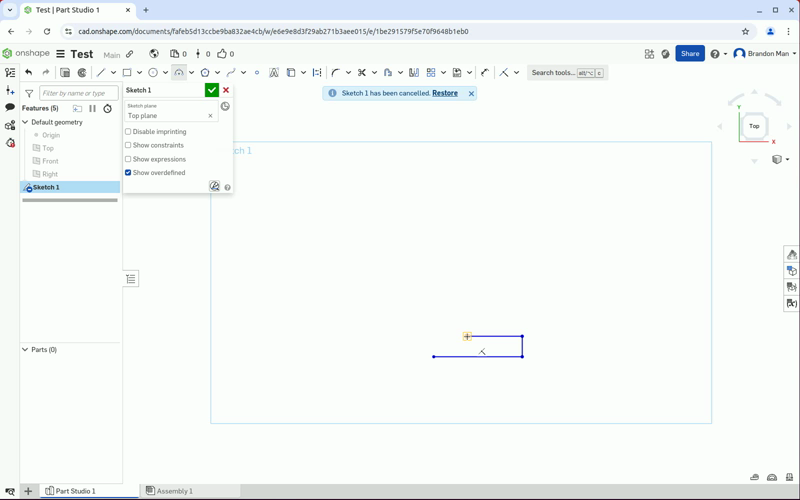
click(467, 336)
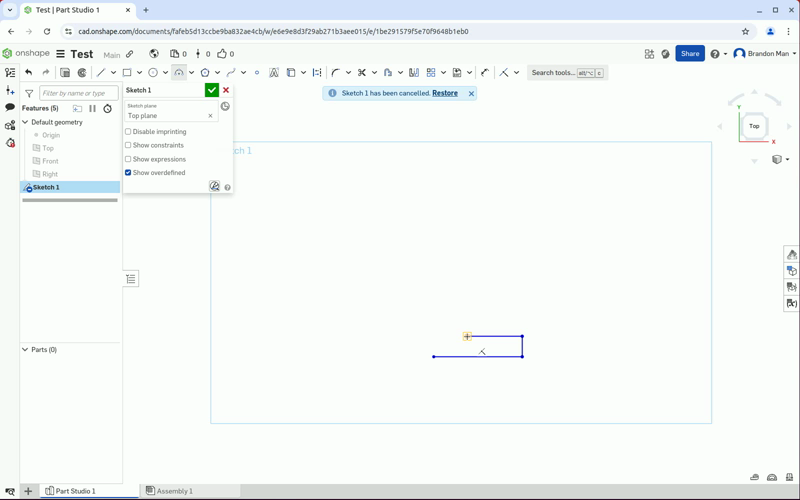
key_down(shift)
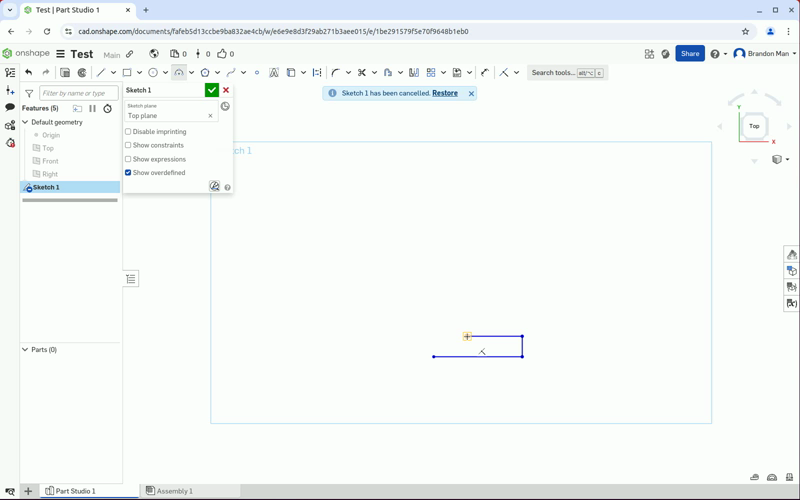
mouse_move(433, 349)
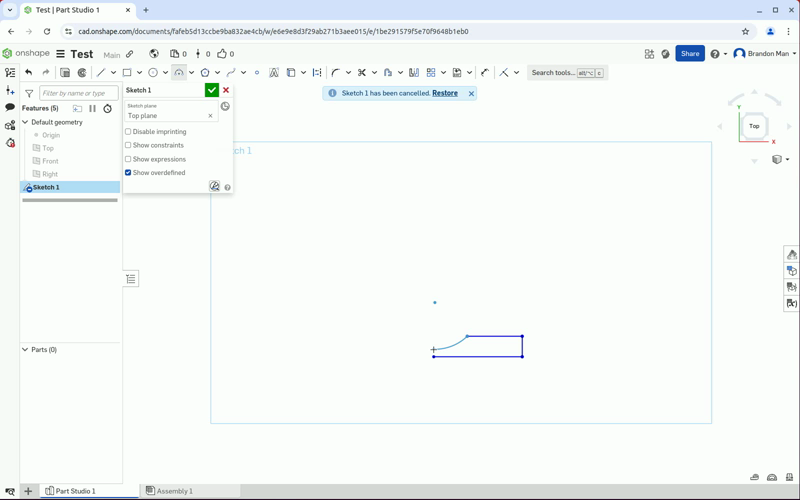
click(433, 349)
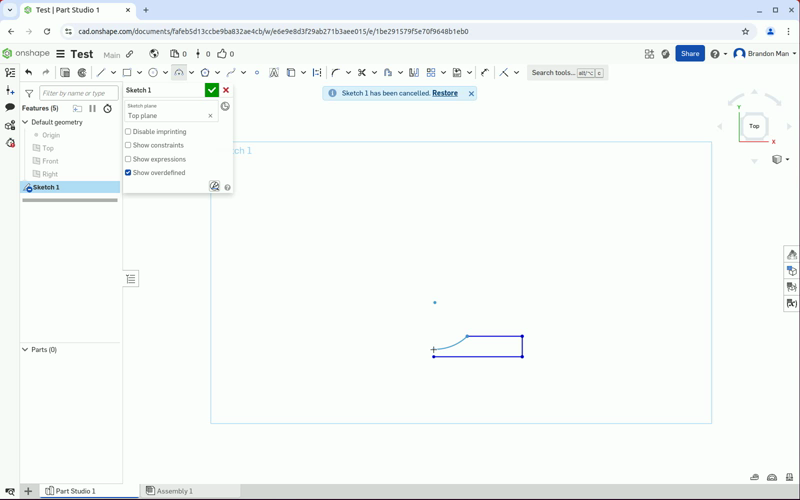
mouse_move(450, 344)
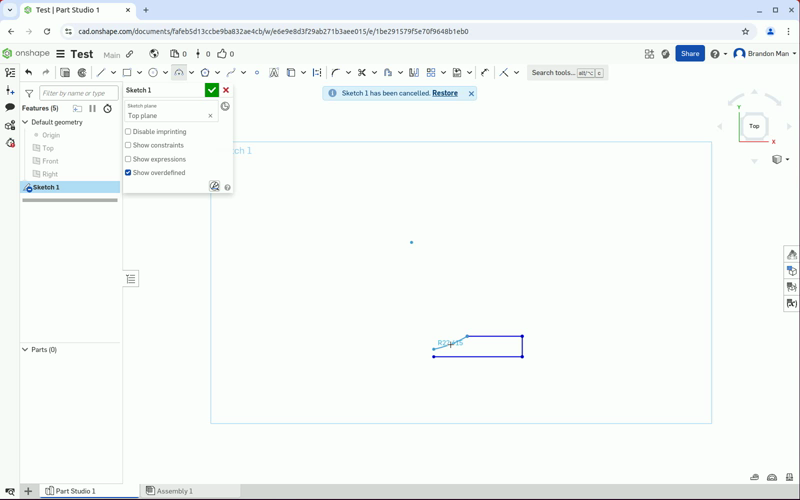
click(450, 344)
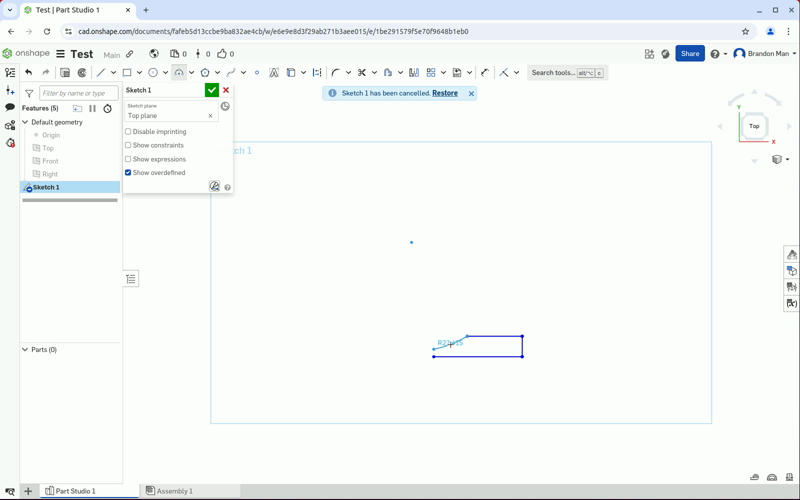
key_up(shift)
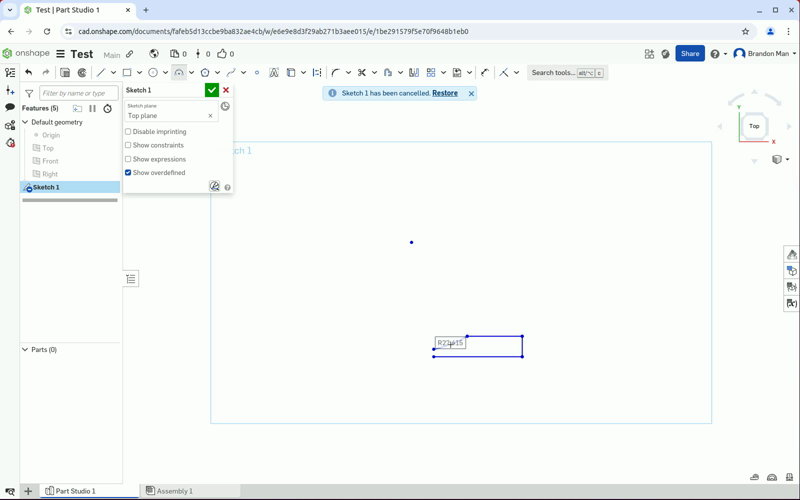
key(esc)
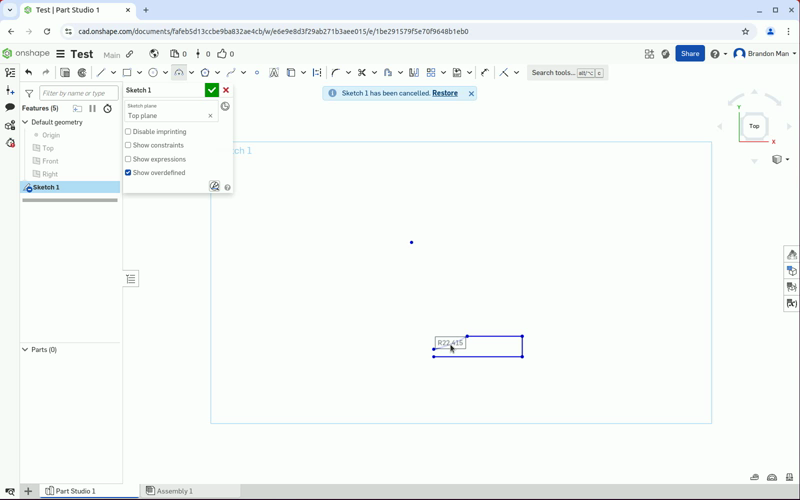
key(l)
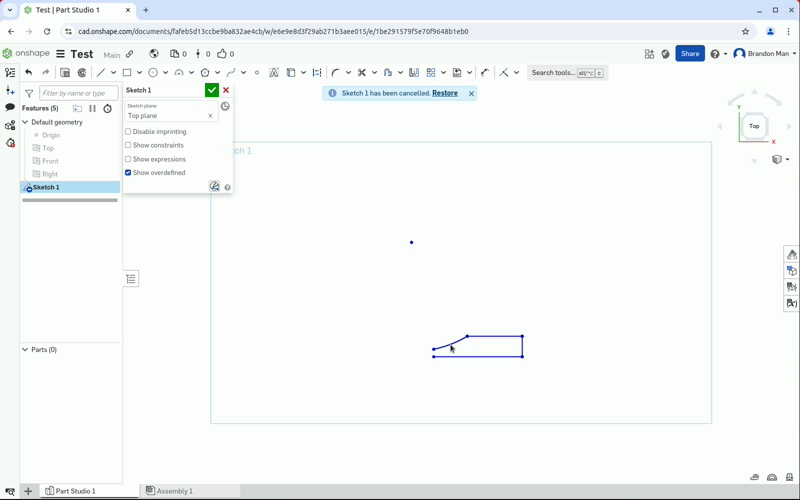
mouse_move(433, 349)
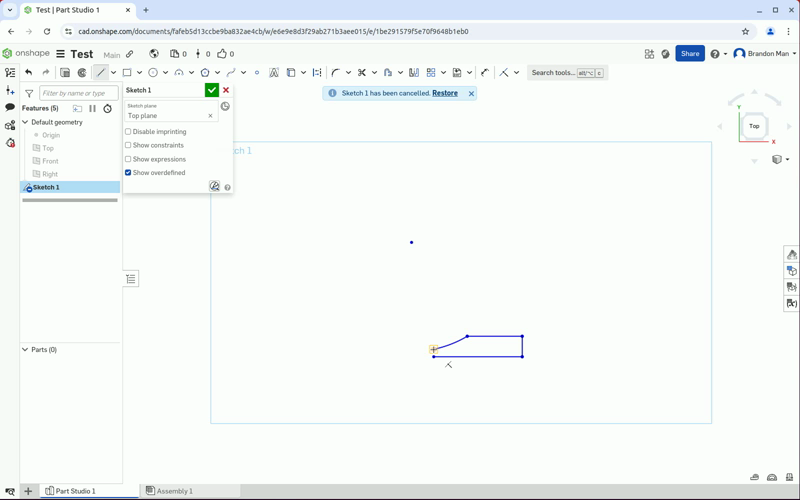
click(433, 349)
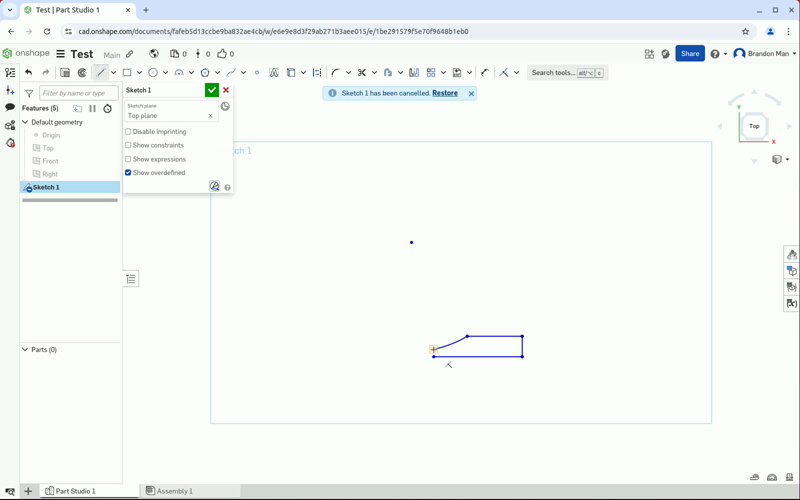
mouse_move(463, 349)
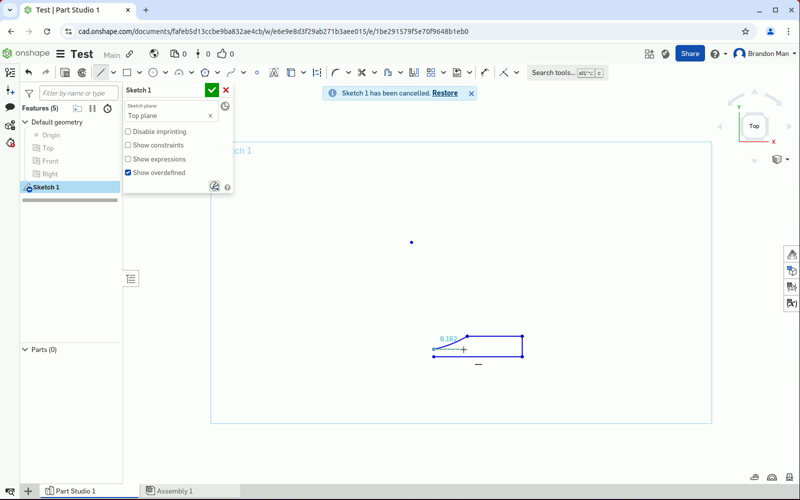
key_down(shift)
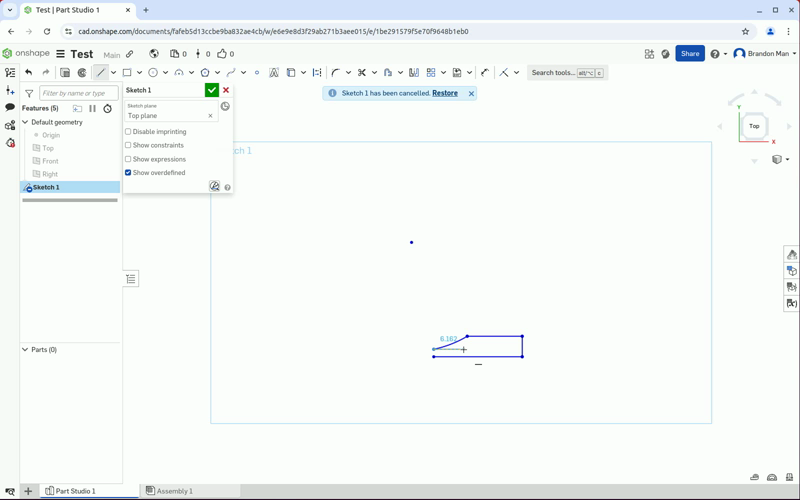
mouse_move(433, 356)
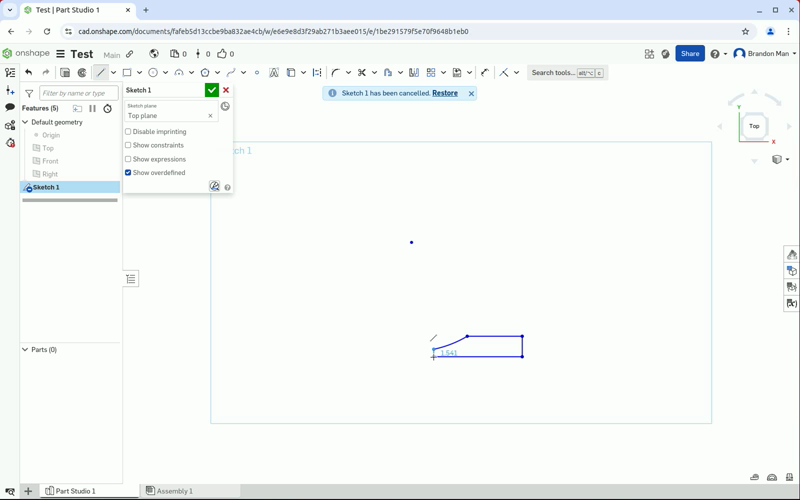
scroll(6)
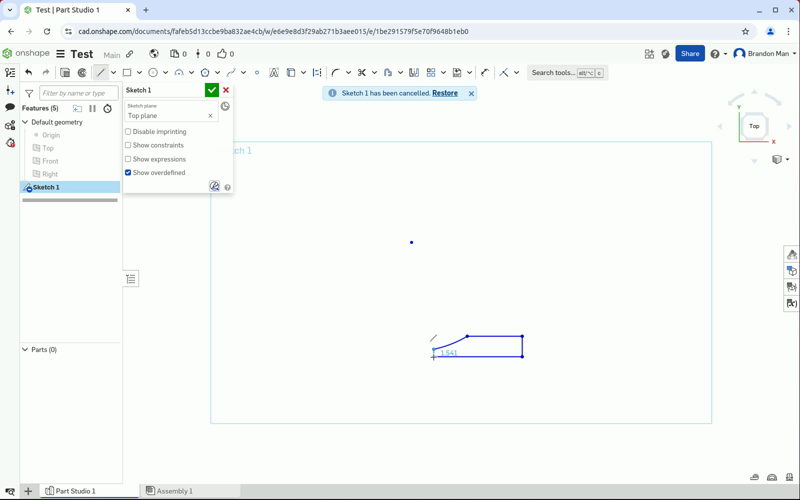
scroll(6)
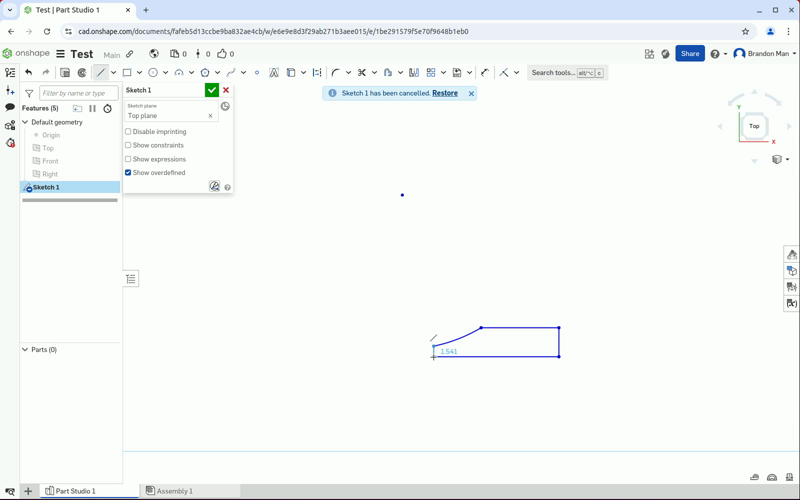
scroll(6)
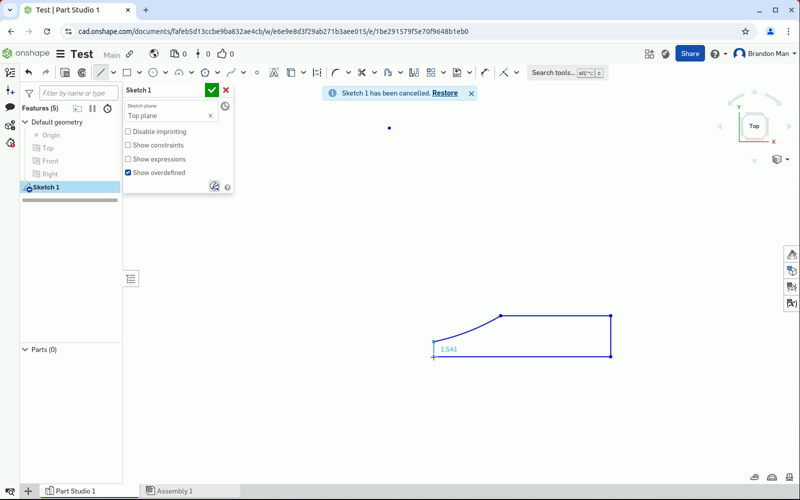
scroll(6)
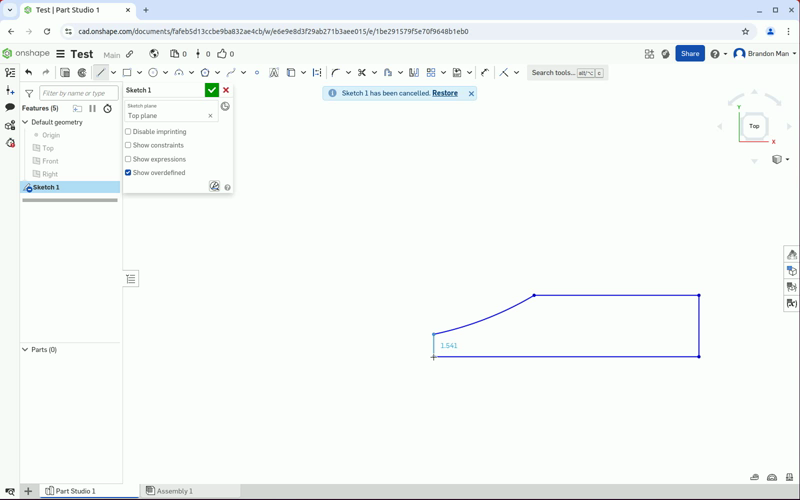
scroll(6)
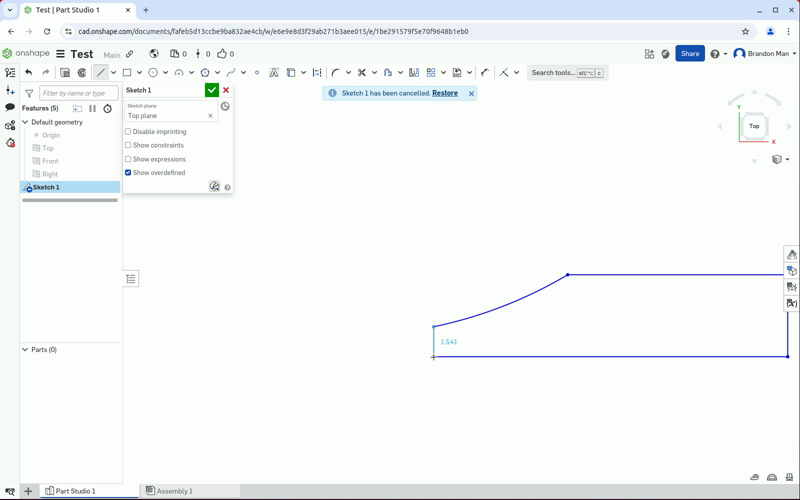
scroll(6)
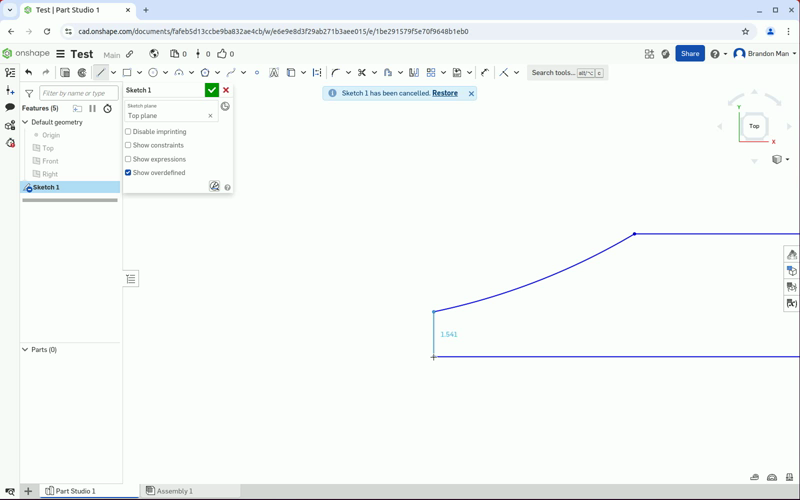
scroll(6)
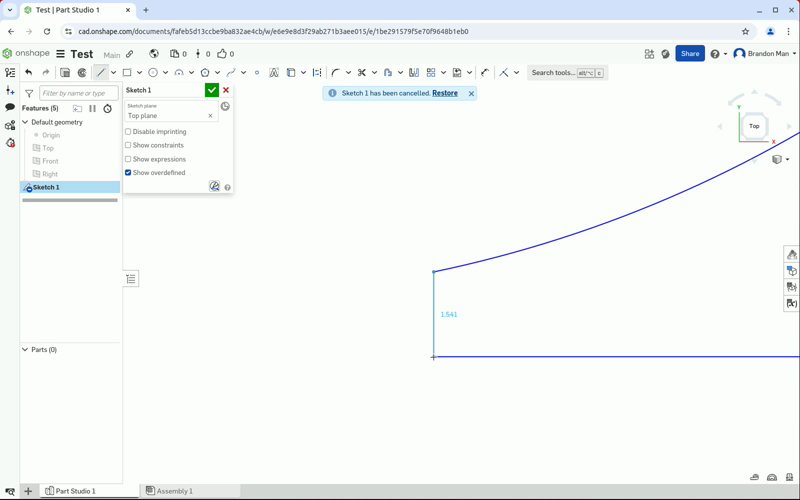
key_up(shift)
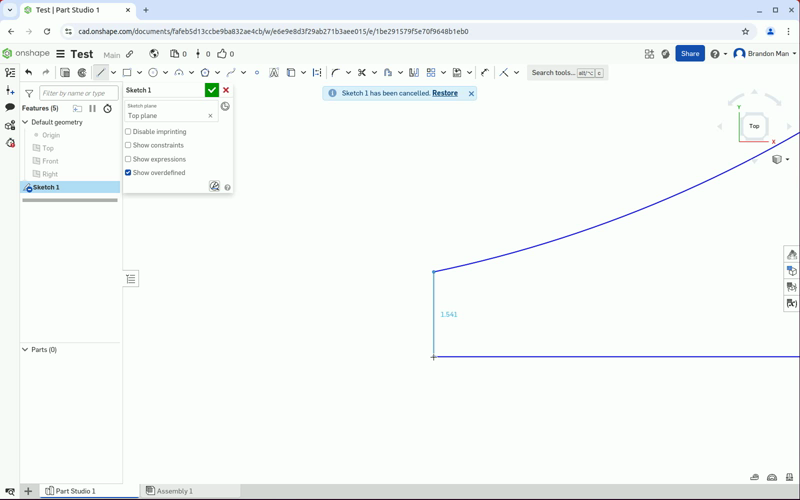
click(433, 356)
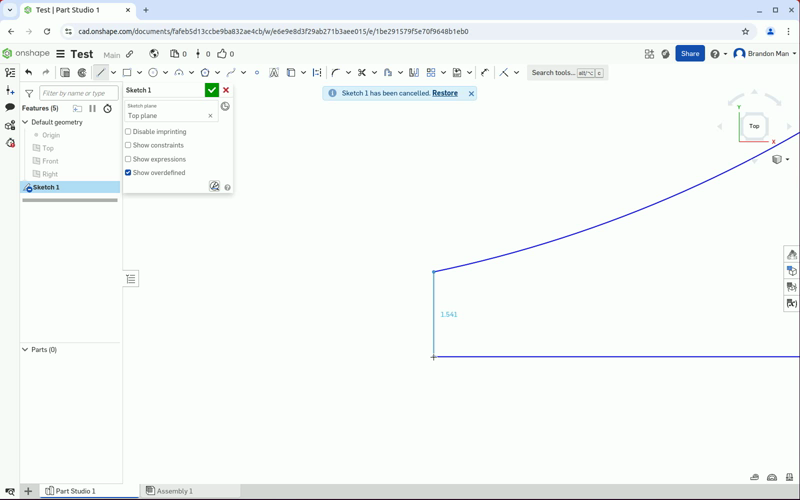
scroll(-6)
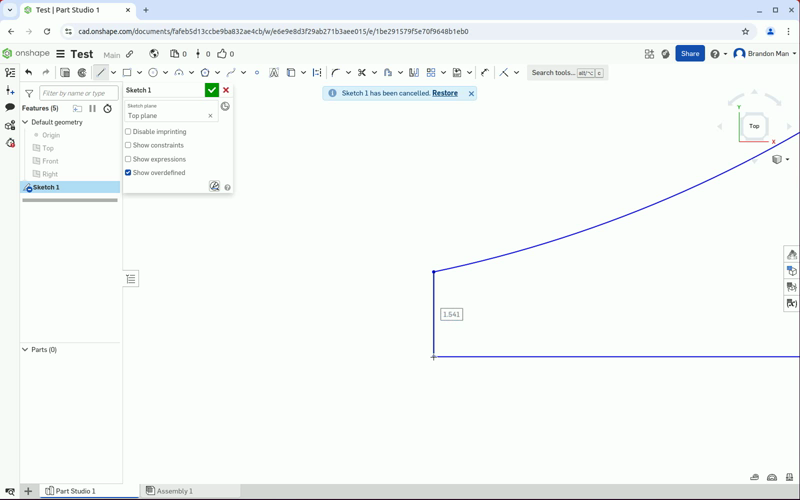
scroll(-6)
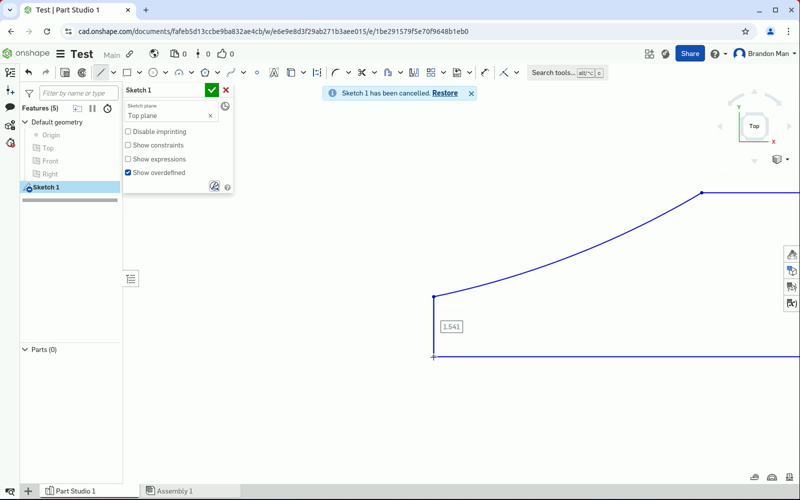
scroll(-6)
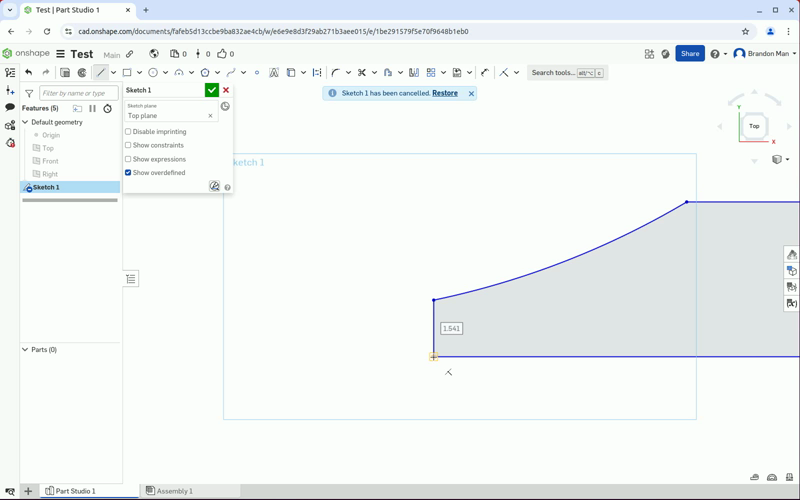
scroll(-6)
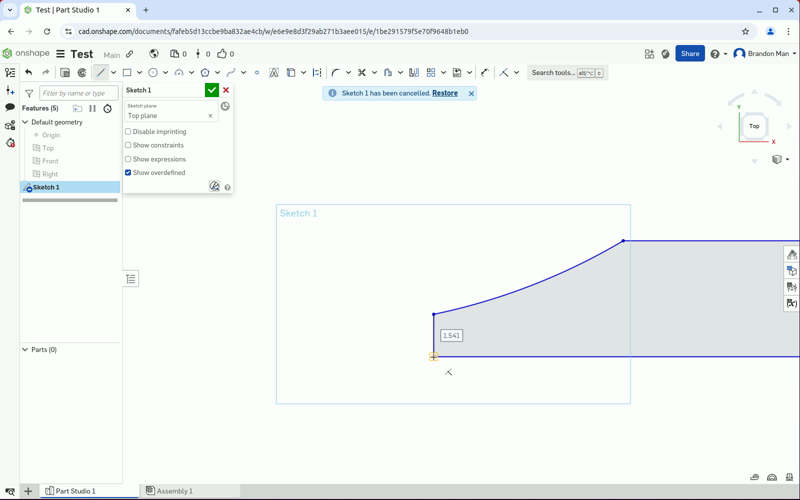
scroll(-6)
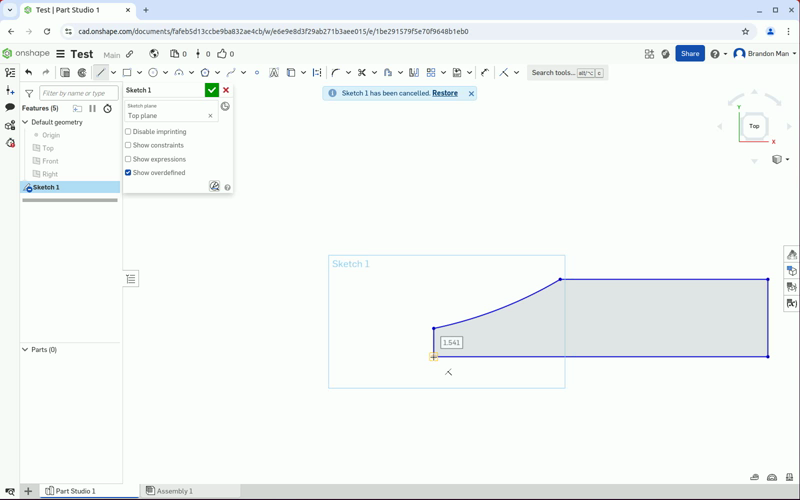
scroll(-6)
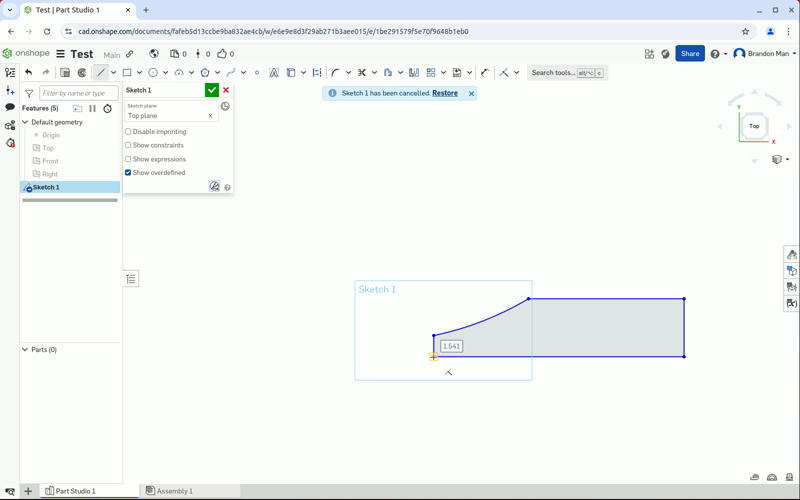
scroll(-6)
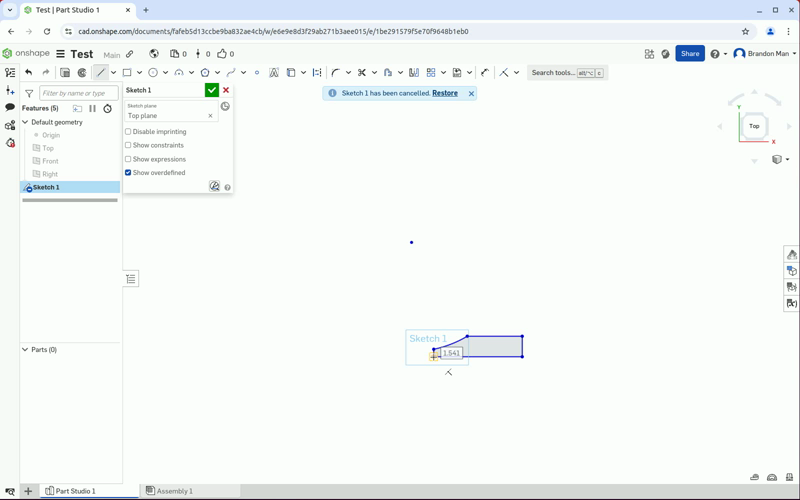
key(esc)
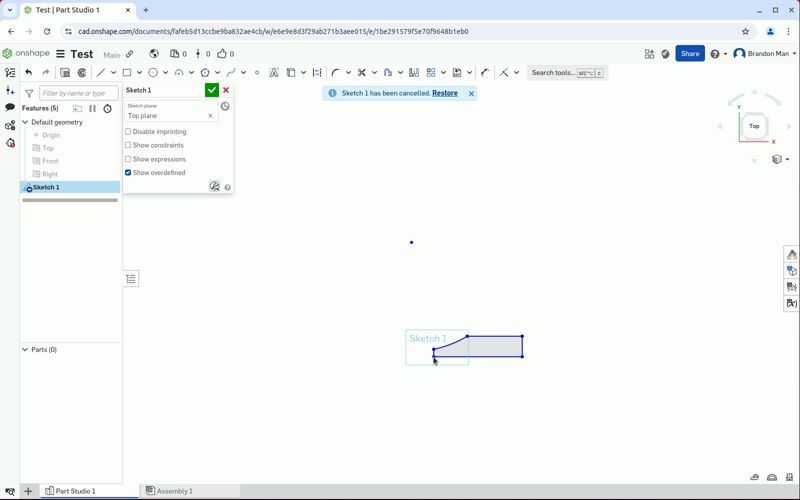
mouse_move(450, 353)
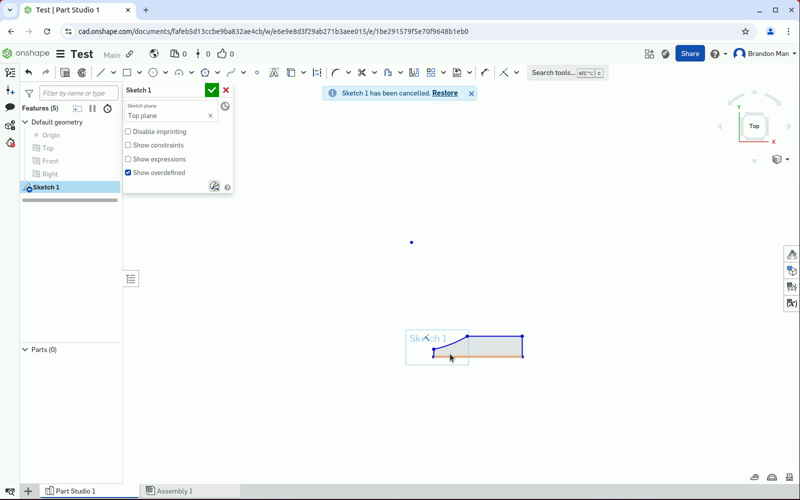
scroll(6)
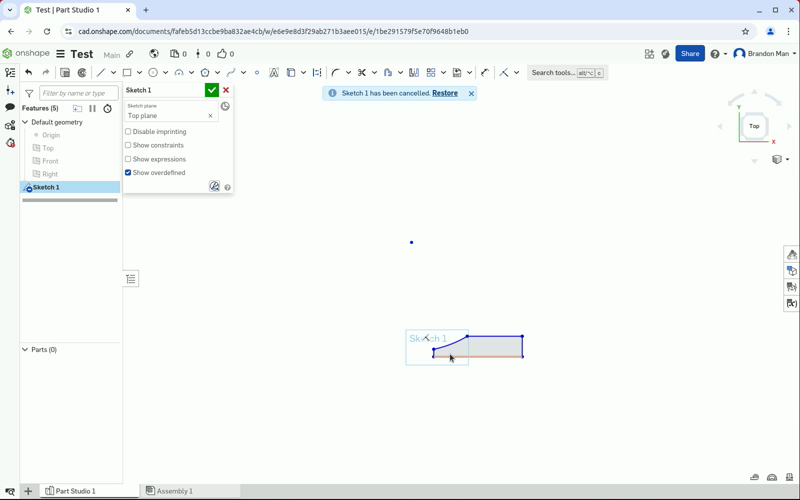
scroll(6)
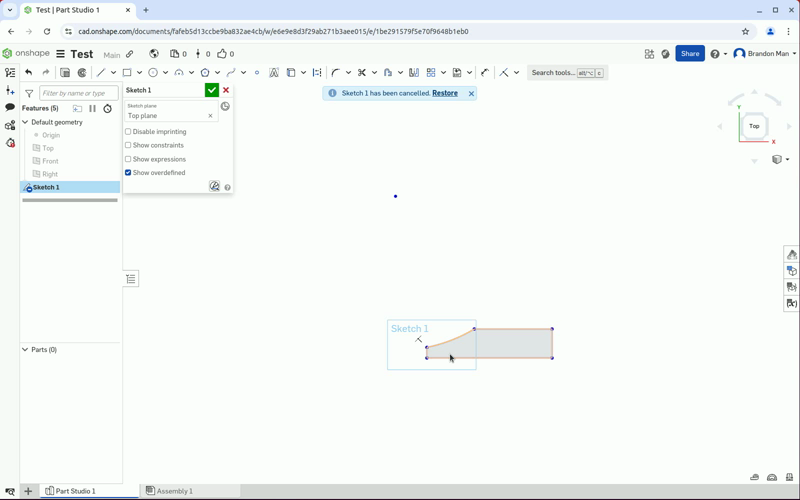
scroll(6)
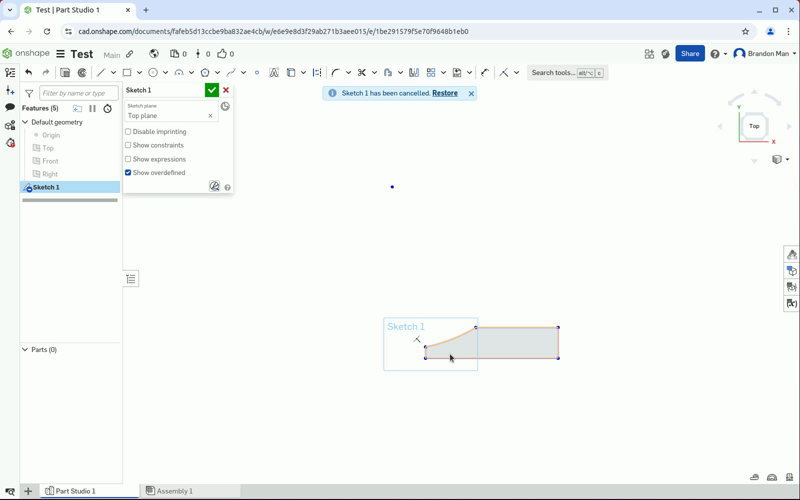
scroll(6)
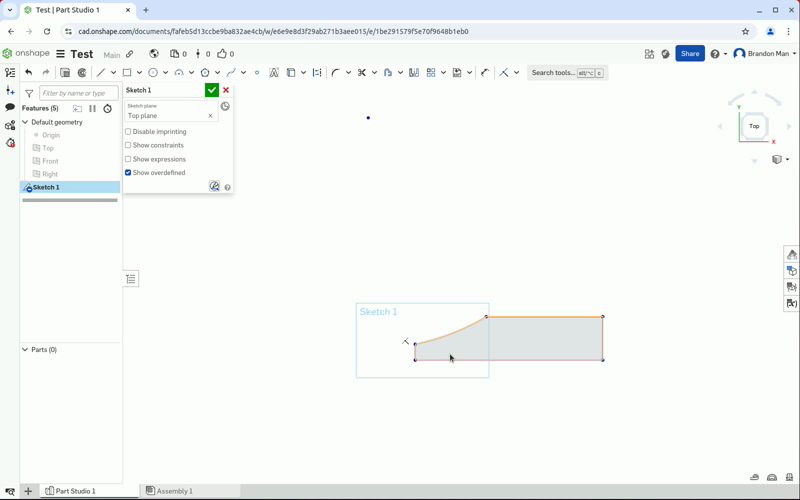
scroll(6)
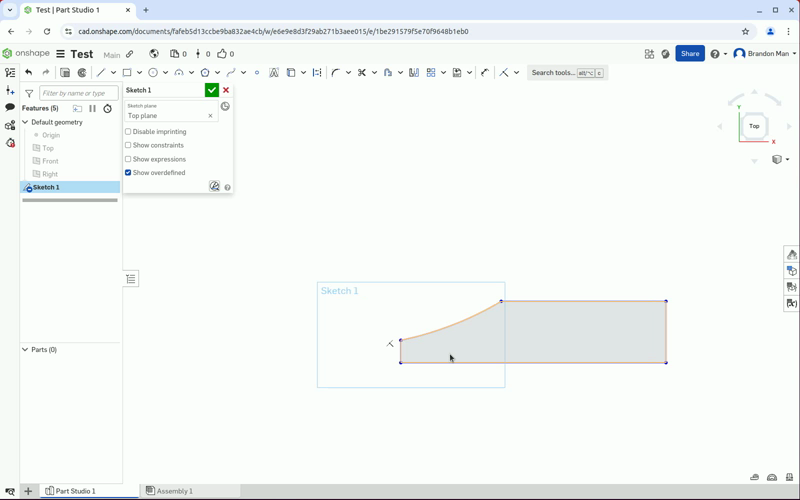
scroll(6)
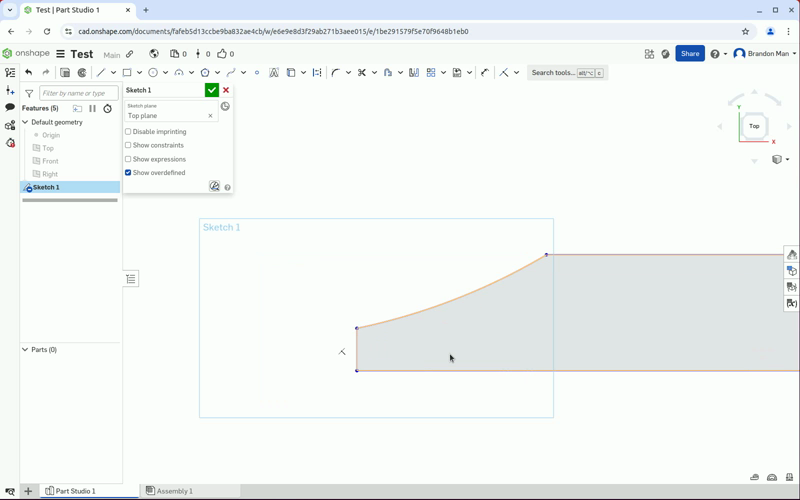
scroll(6)
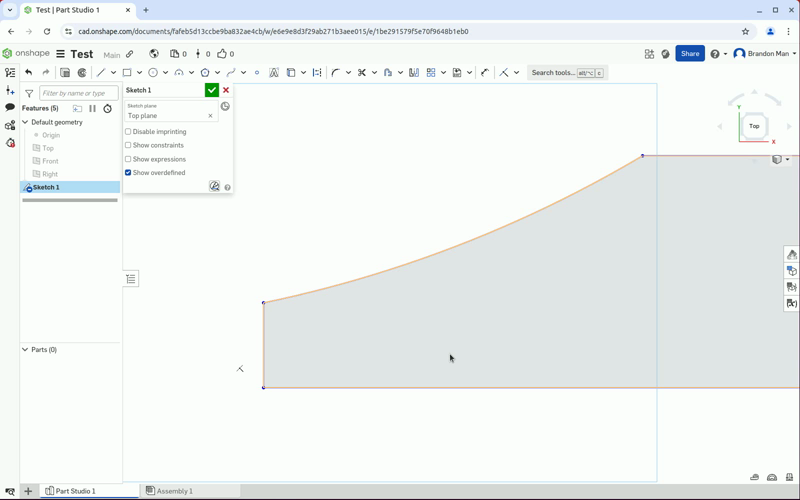
click(450, 353)
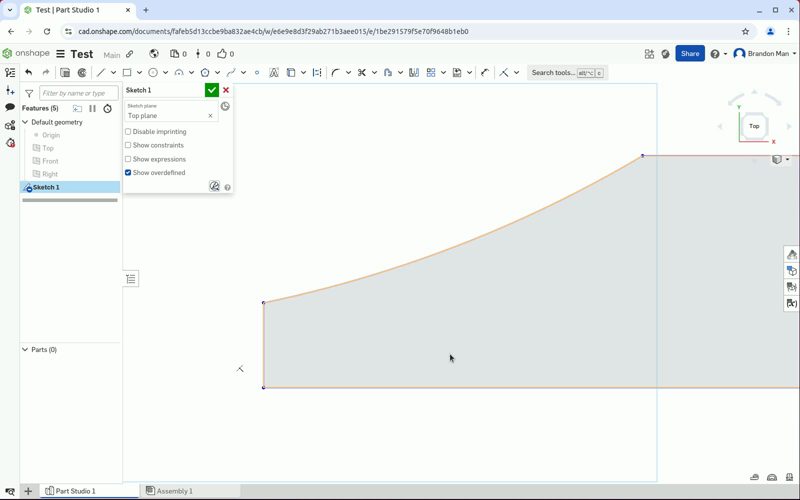
scroll(-6)
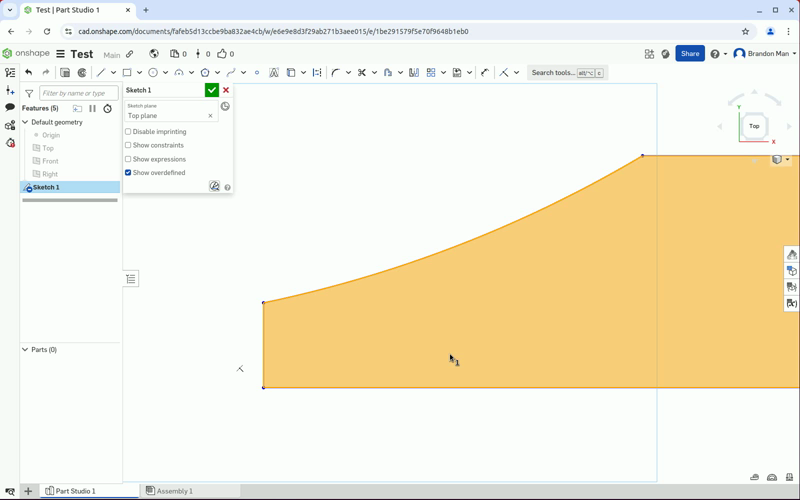
scroll(-6)
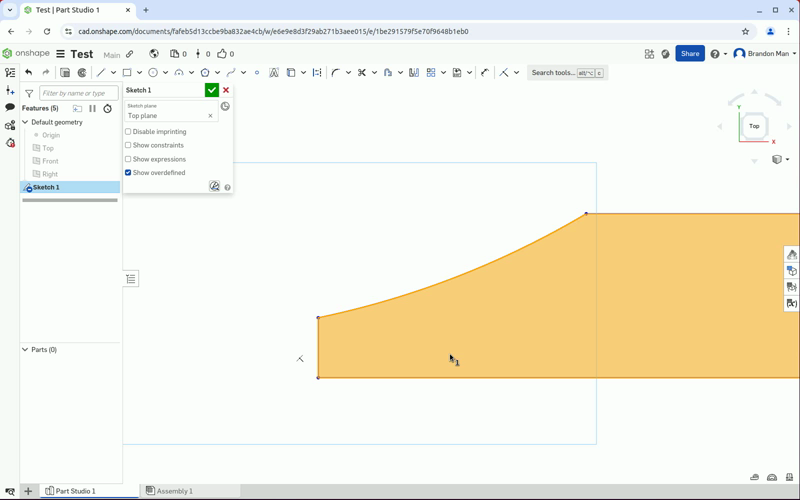
scroll(-6)
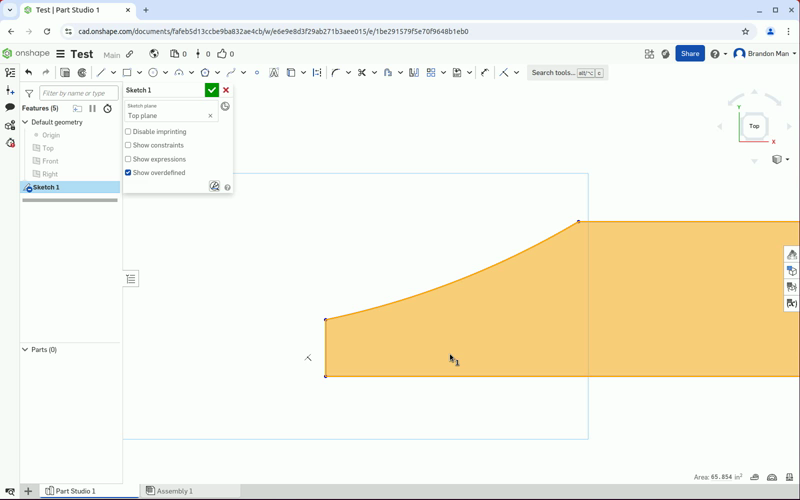
scroll(-6)
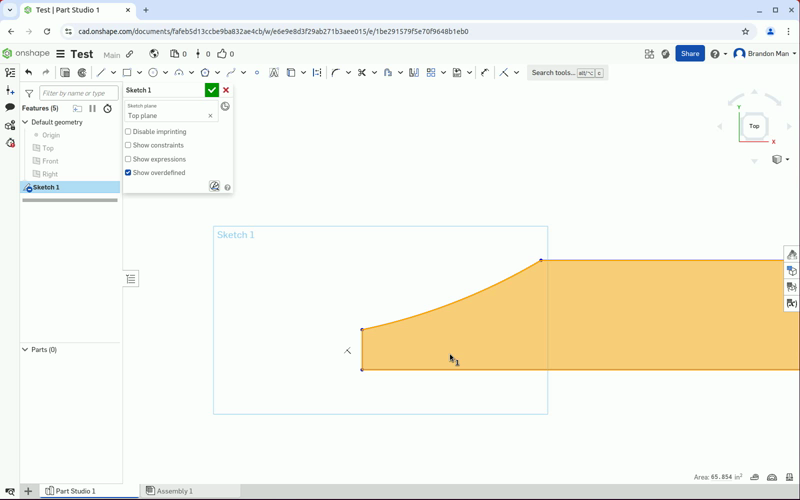
scroll(-6)
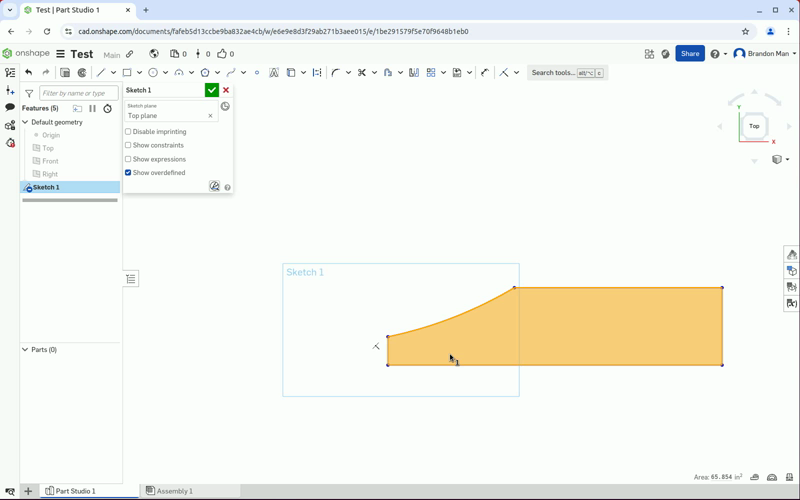
scroll(-6)
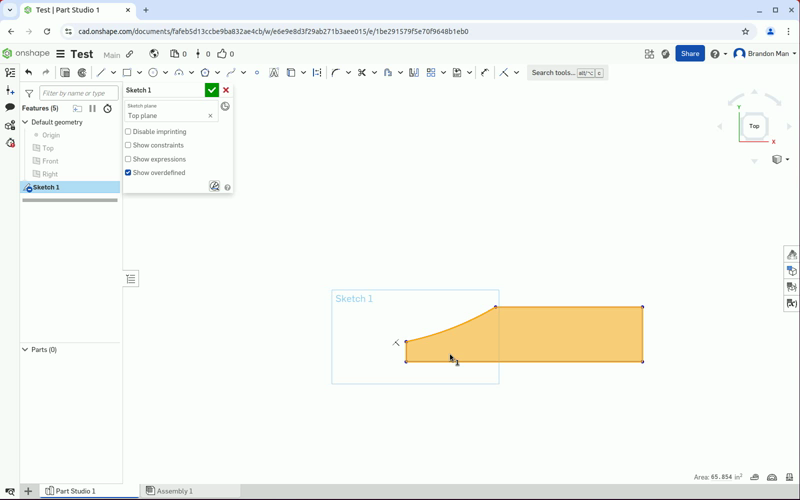
scroll(-6)
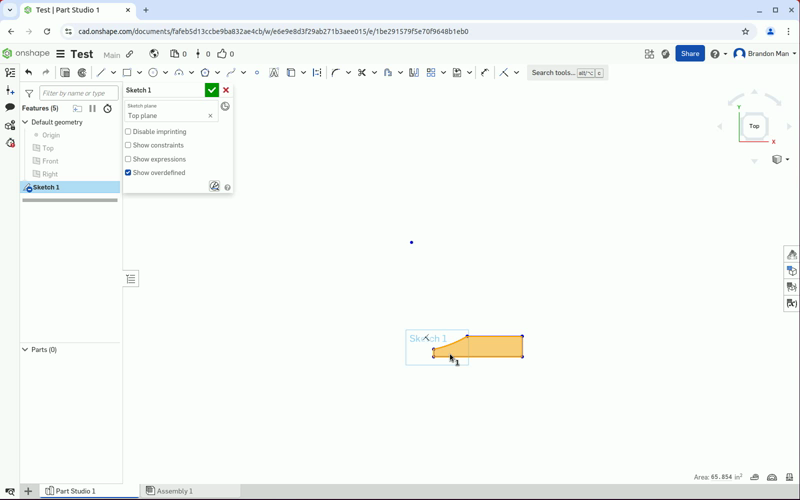
mouse_move(73, 352)
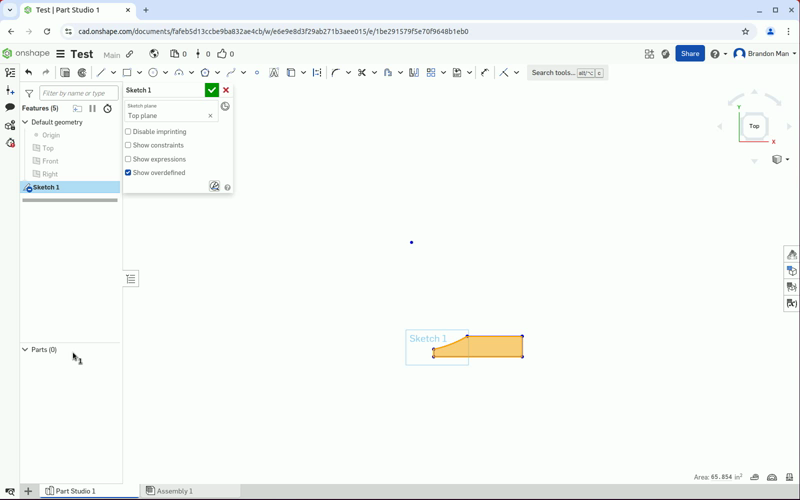
key(shift+y)
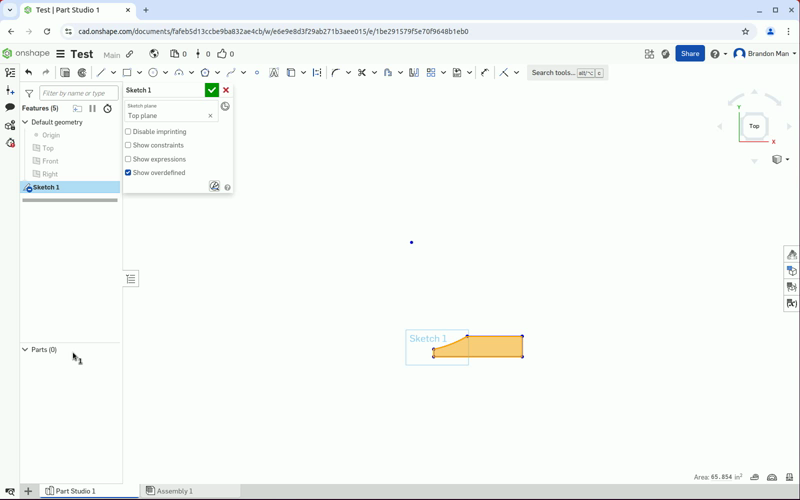
key(shift+e)
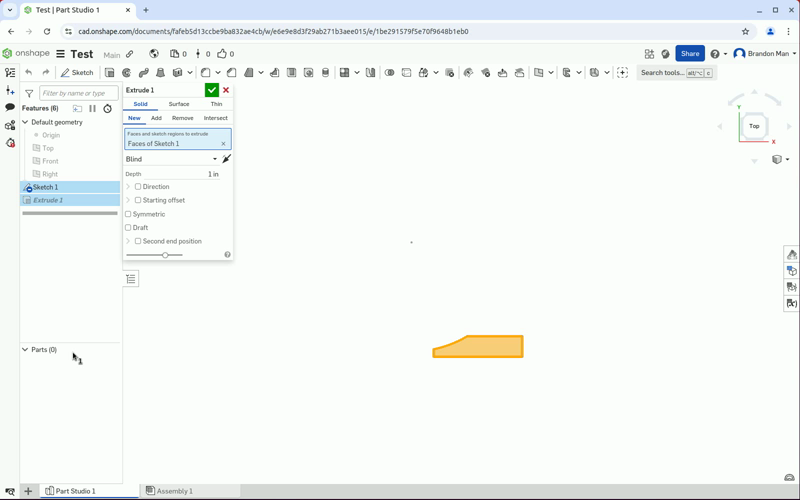
mouse_move(143, 106)
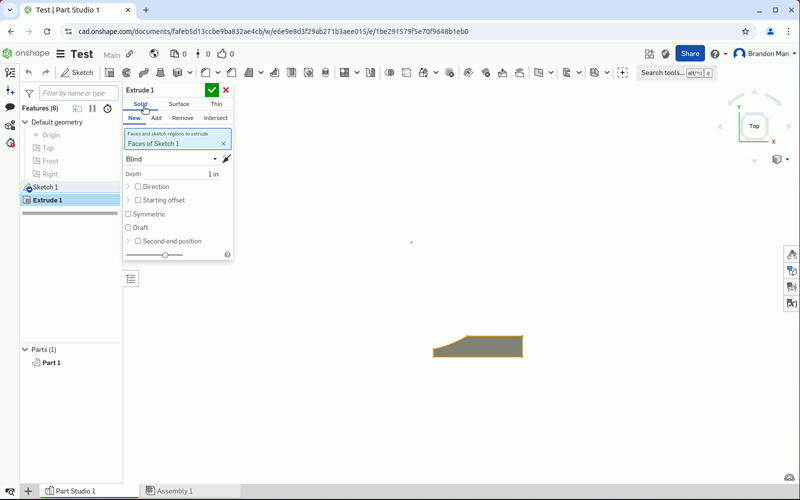
click(143, 106)
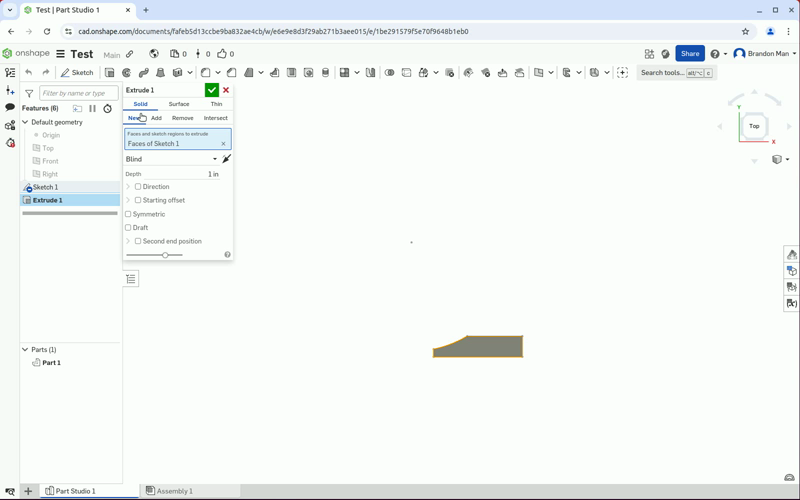
mouse_move(137, 120)
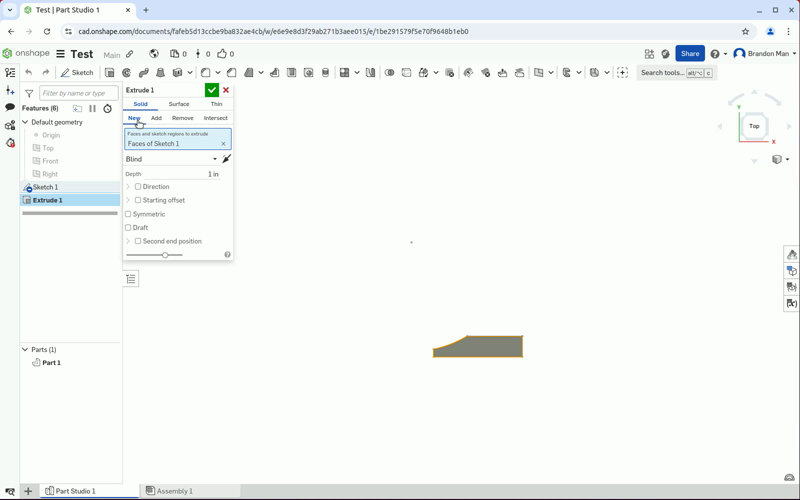
click(137, 120)
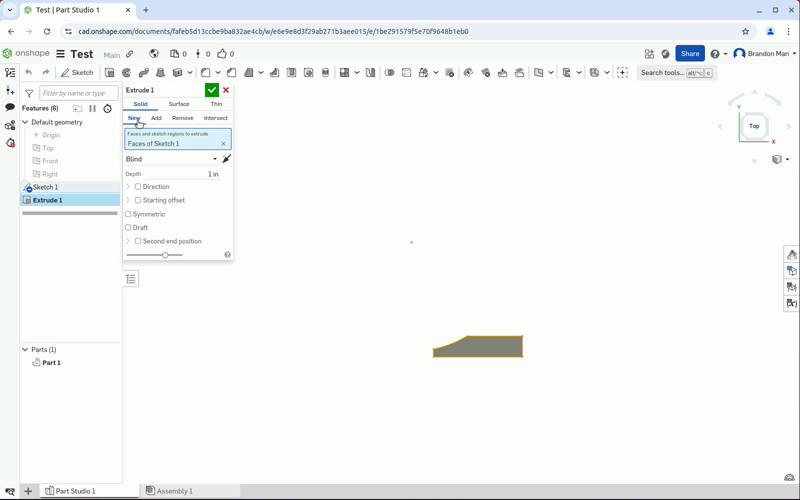
key(tab, 4)
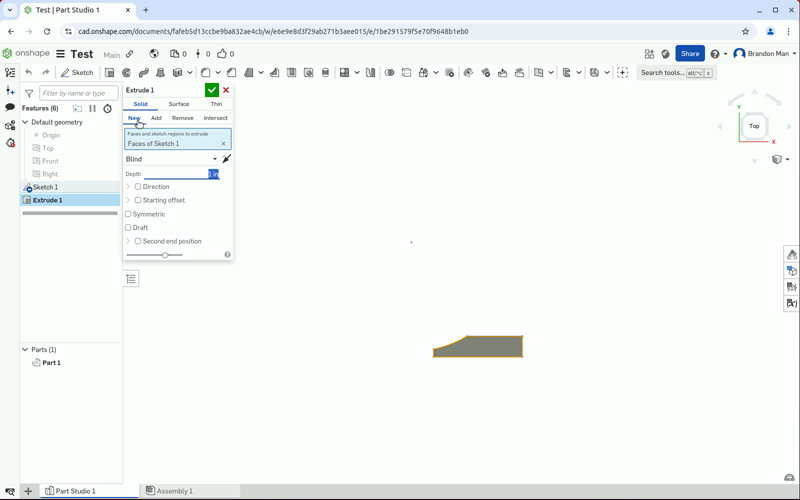
text(23.108)
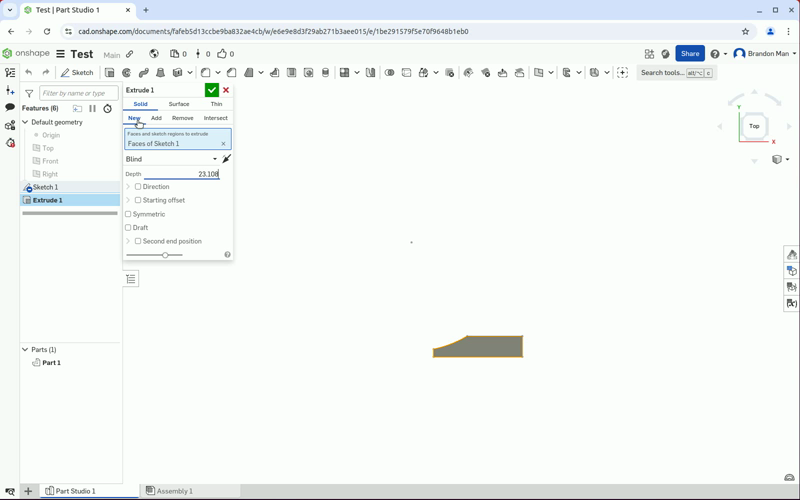
key(enter)
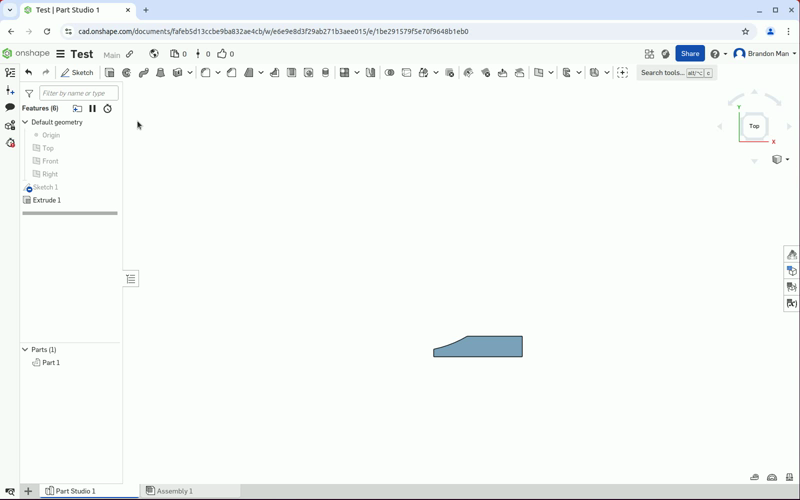
key(shift+h)
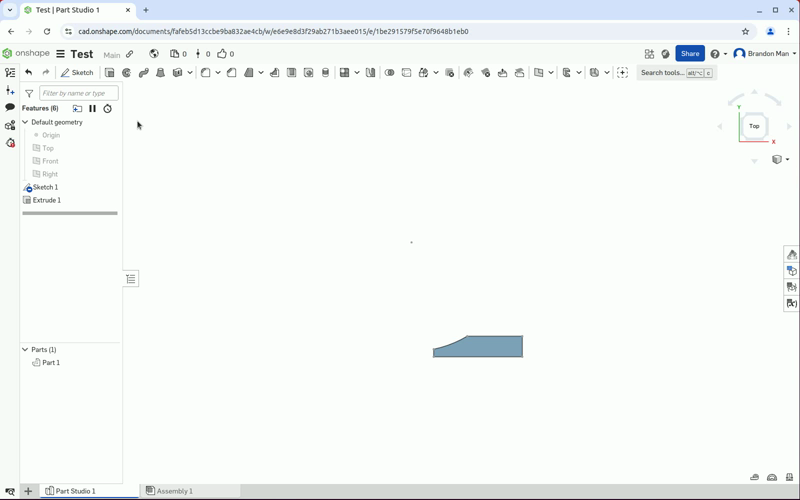
key(shift+h)
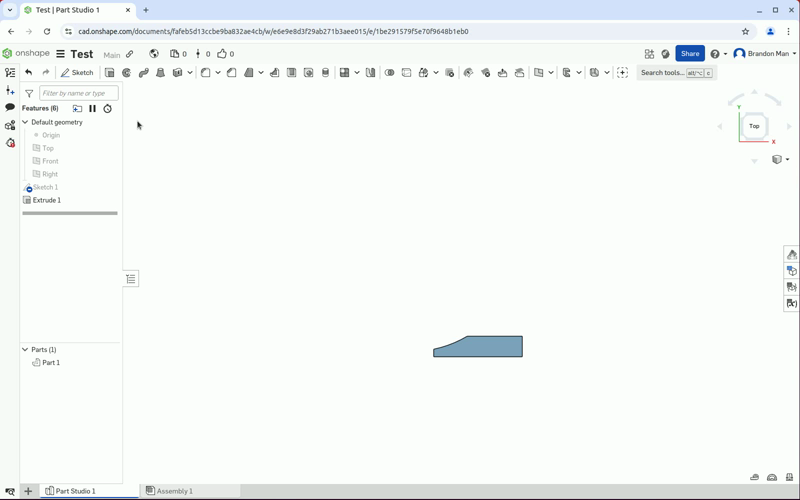
mouse_move(73, 189)
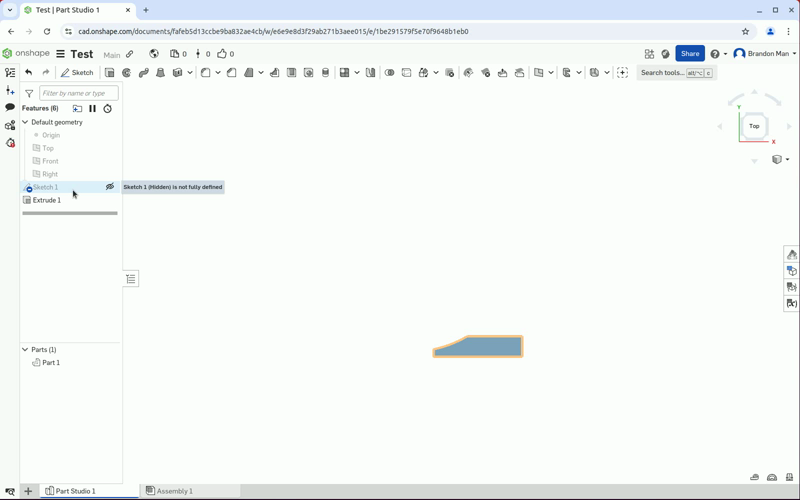
click(73, 189)
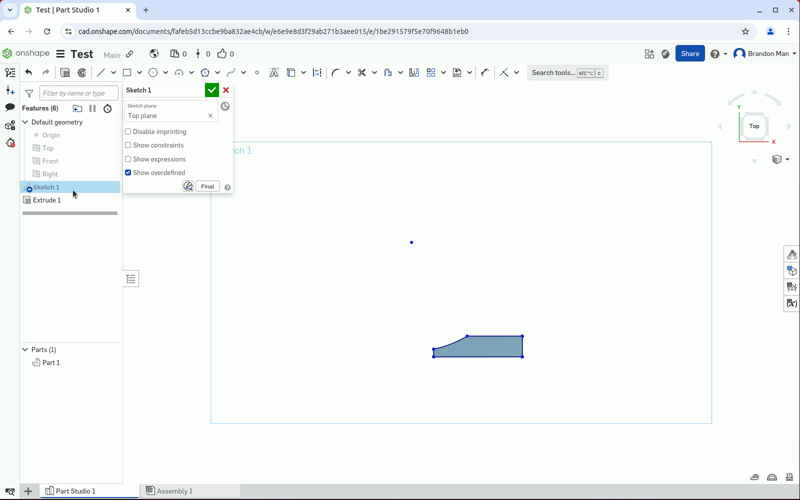
mouse_move(229, 92)
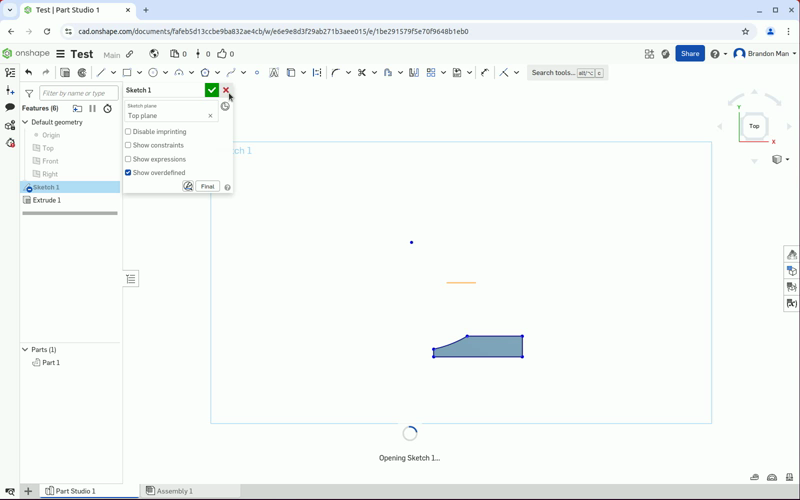
click(229, 92)
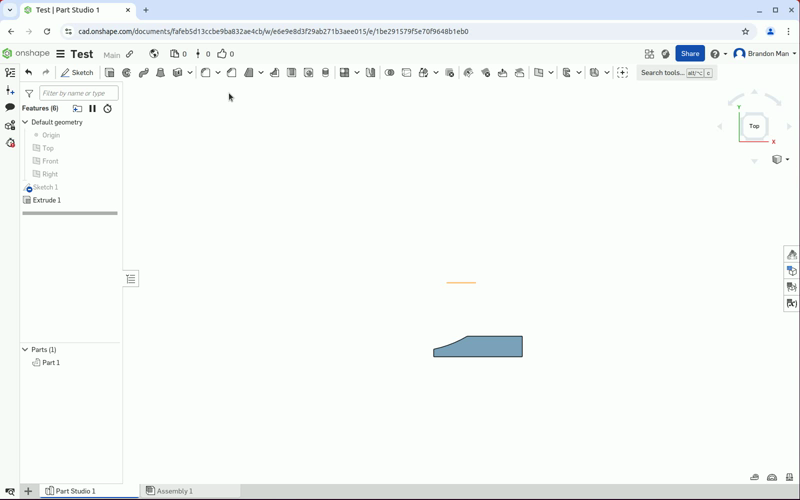
mouse_move(73, 352)
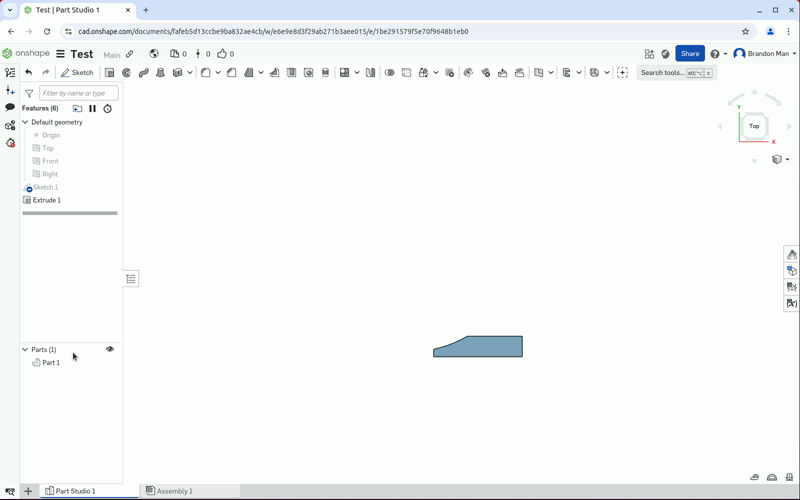
key(y)
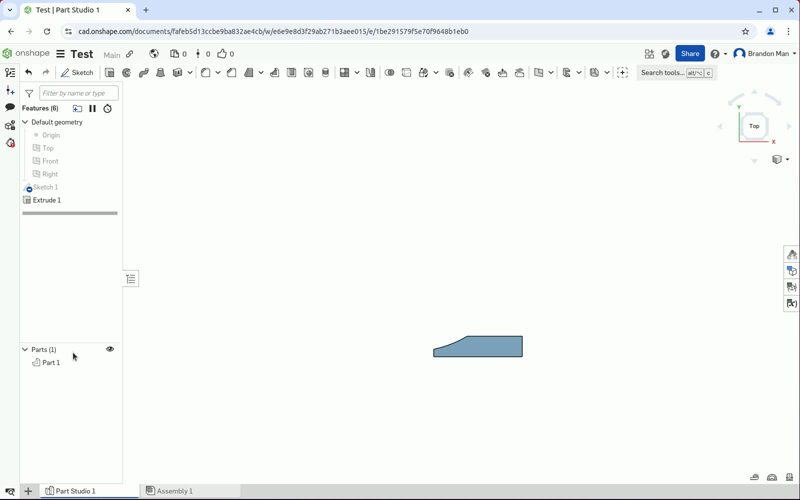
key(shift+p)
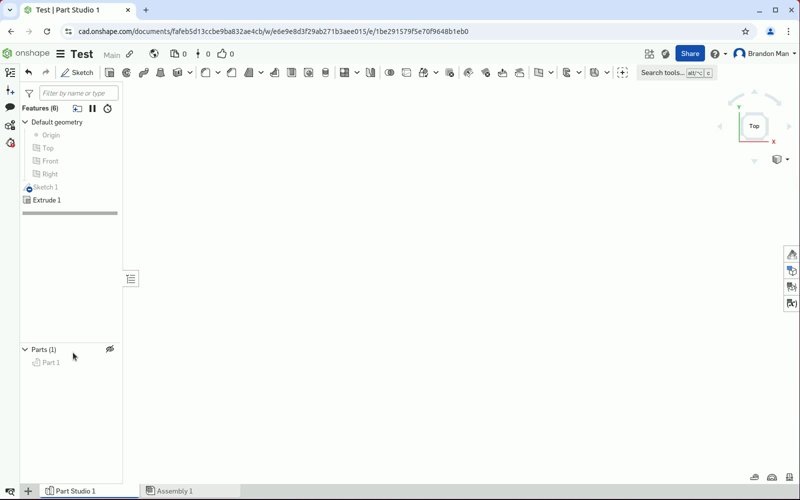
key(space)
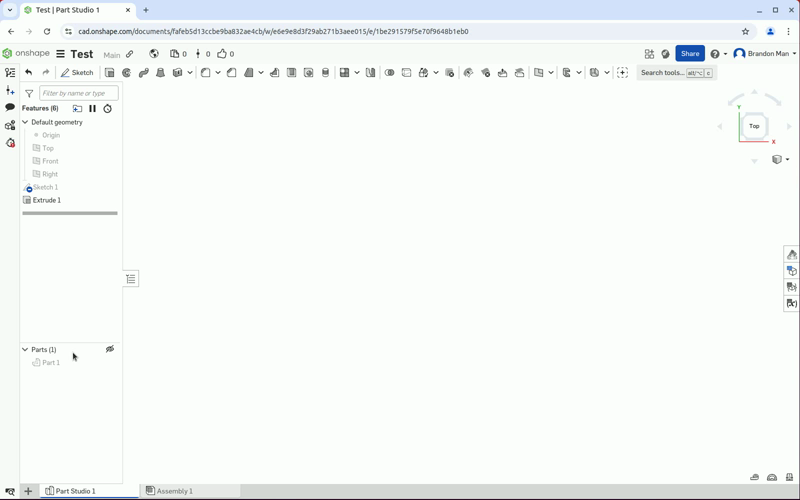
key_down(shift)
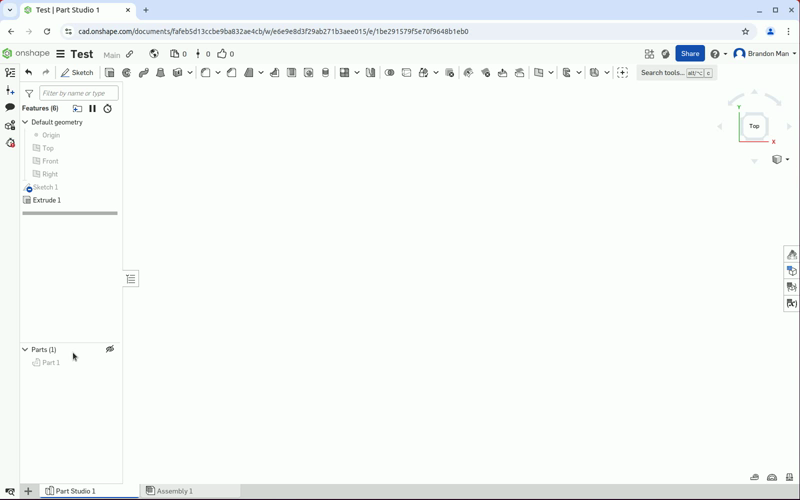
key(up)
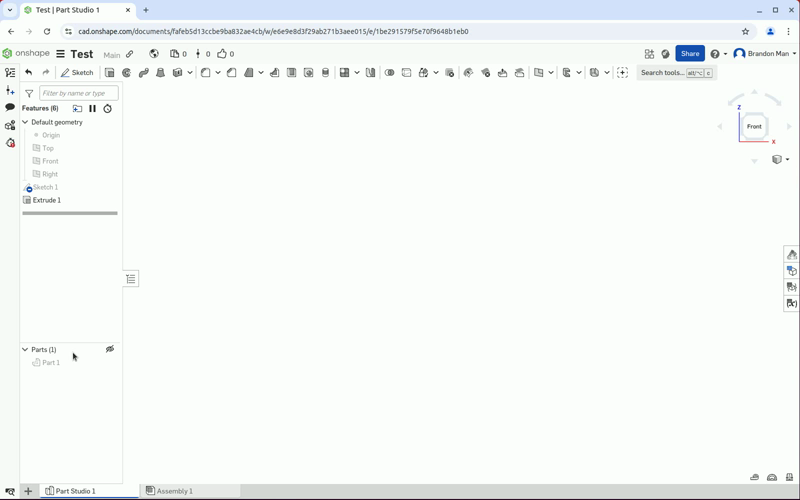
key_up(shift)
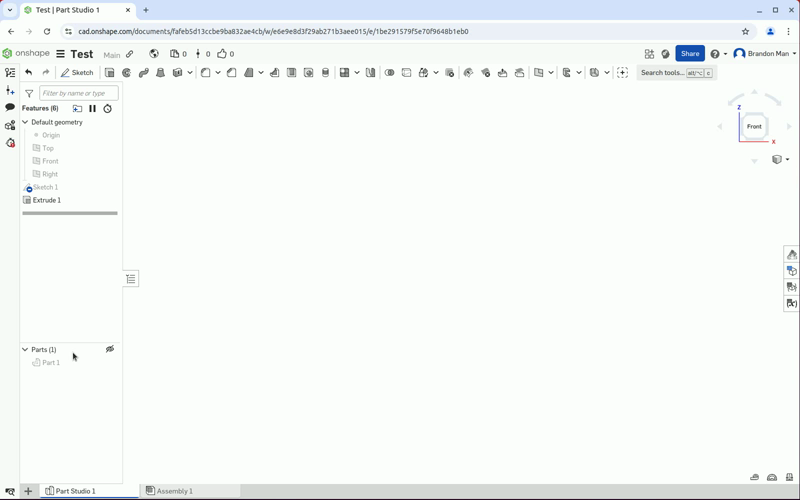
mouse_move(73, 352)
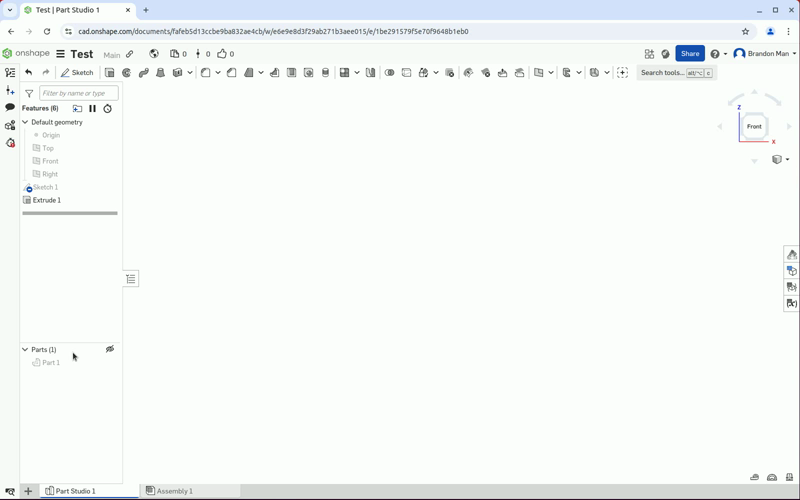
key(shift+y)
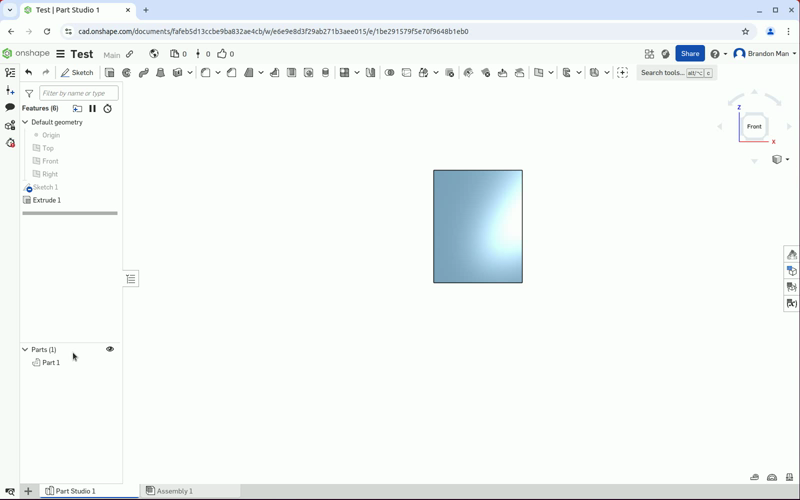
mouse_move(541, 75)
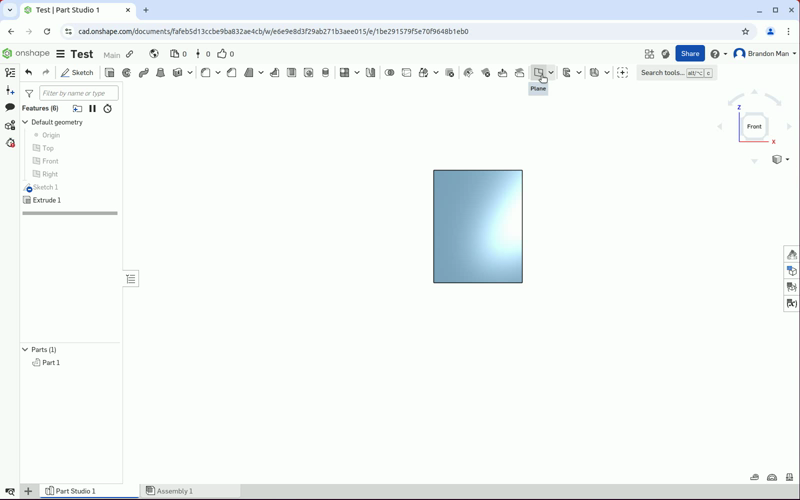
click(541, 75)
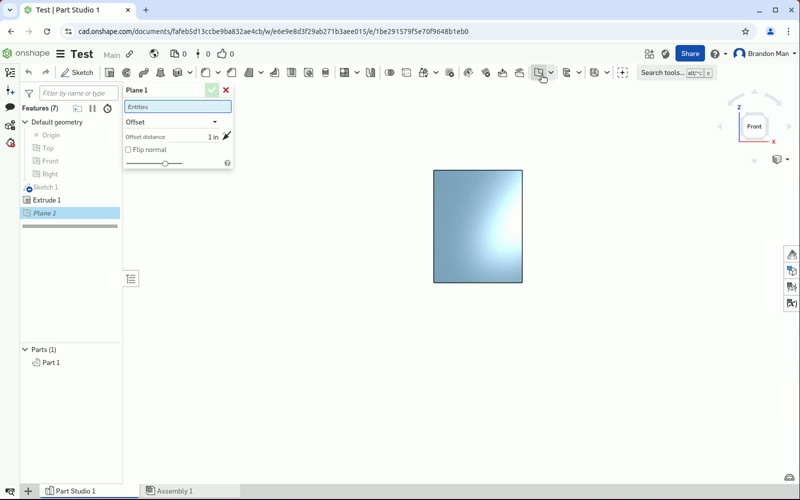
mouse_move(73, 163)
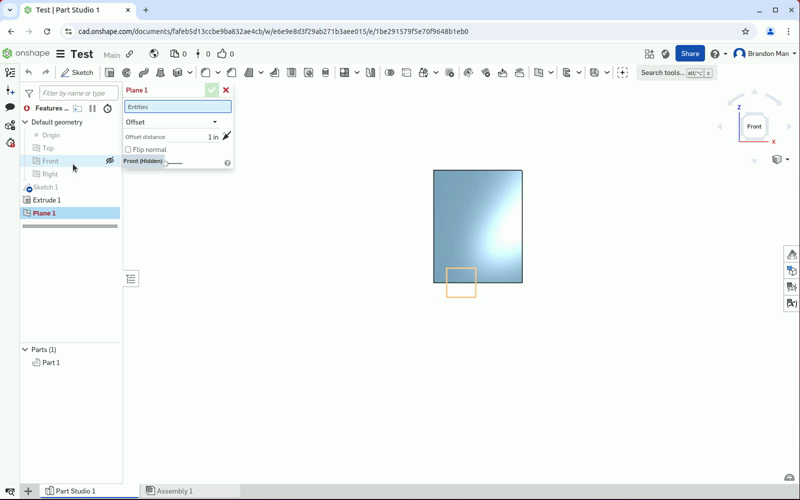
click(73, 163)
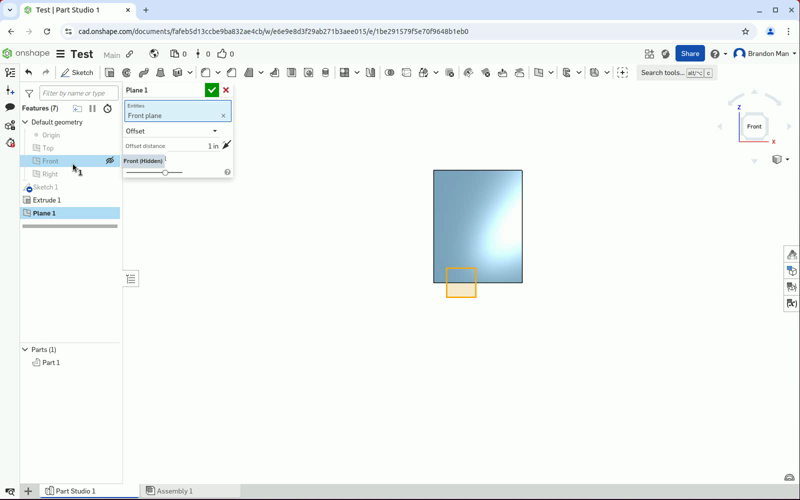
key(tab, 2)
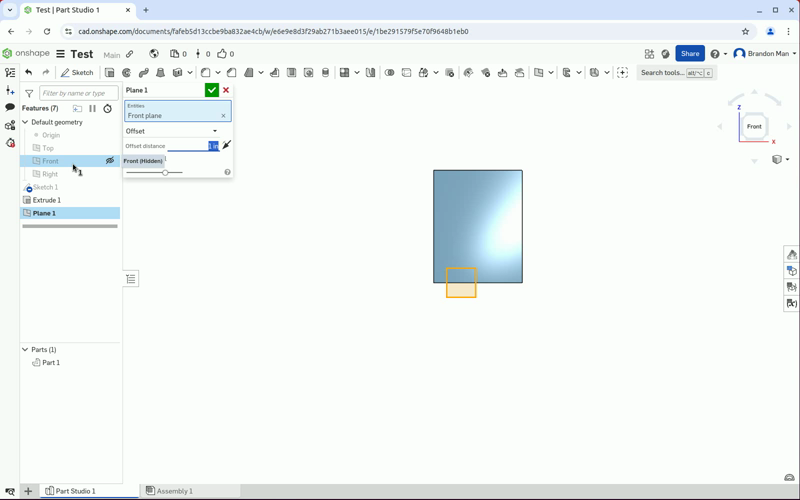
text(15.159)
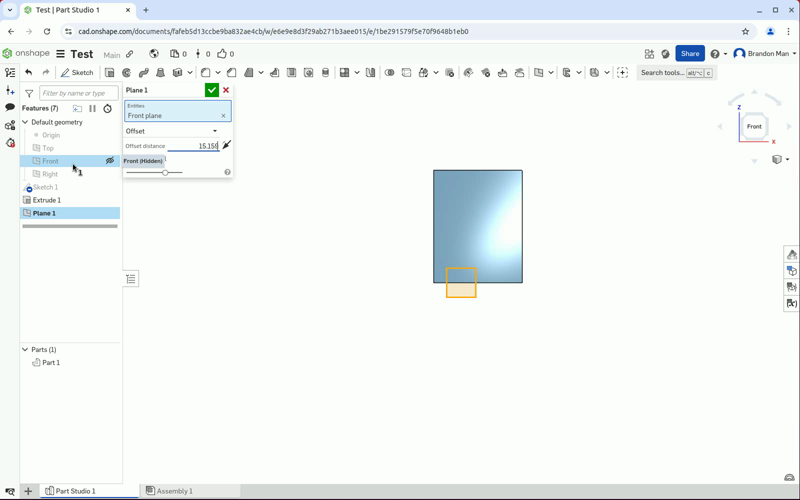
key(enter, 2)
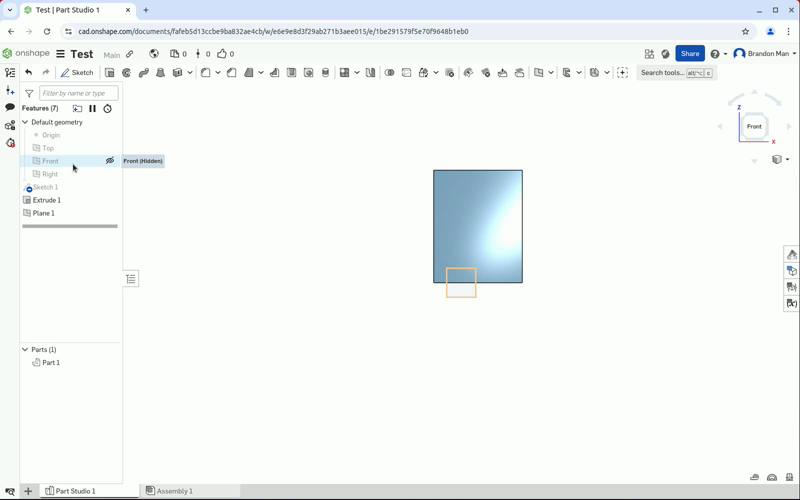
key(shift+s)
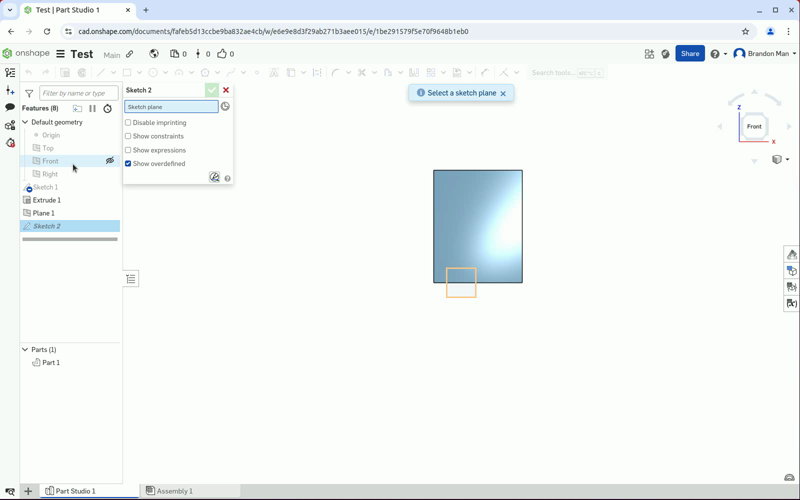
mouse_move(73, 215)
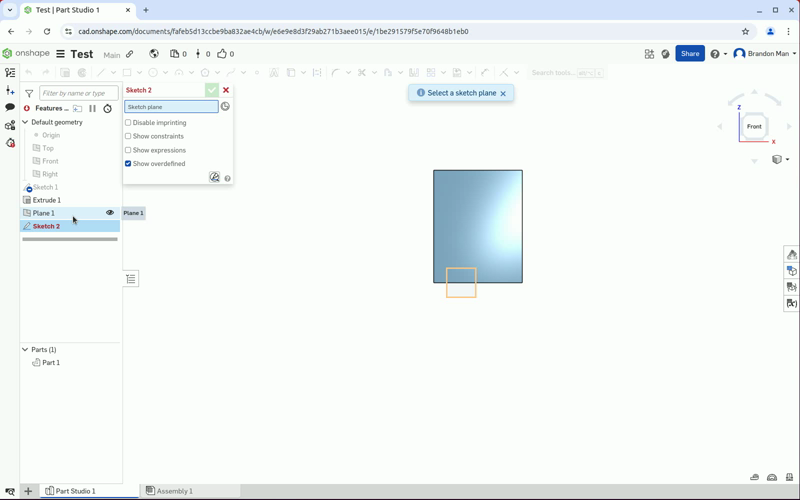
click(73, 215)
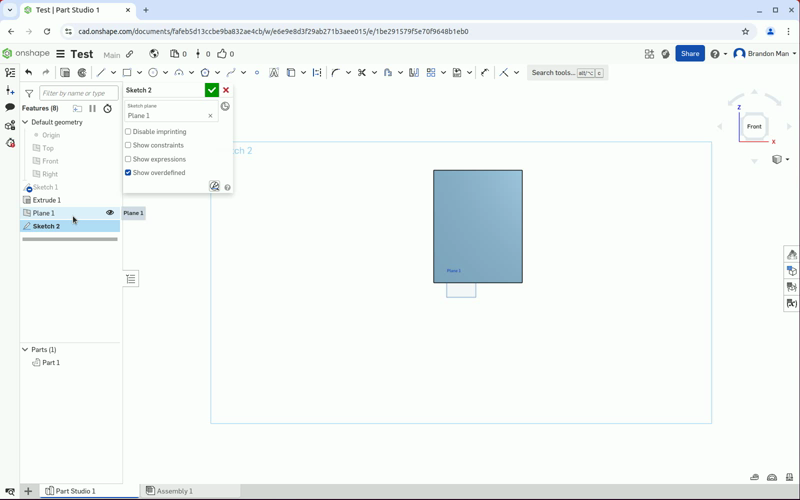
mouse_move(73, 352)
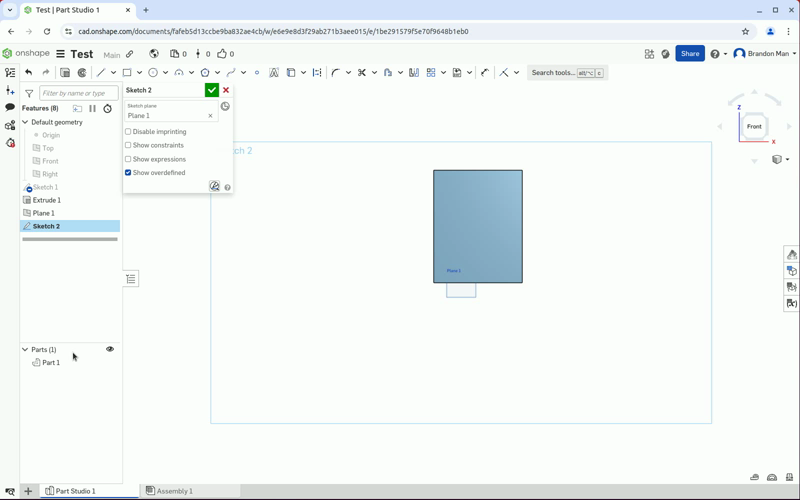
key(y)
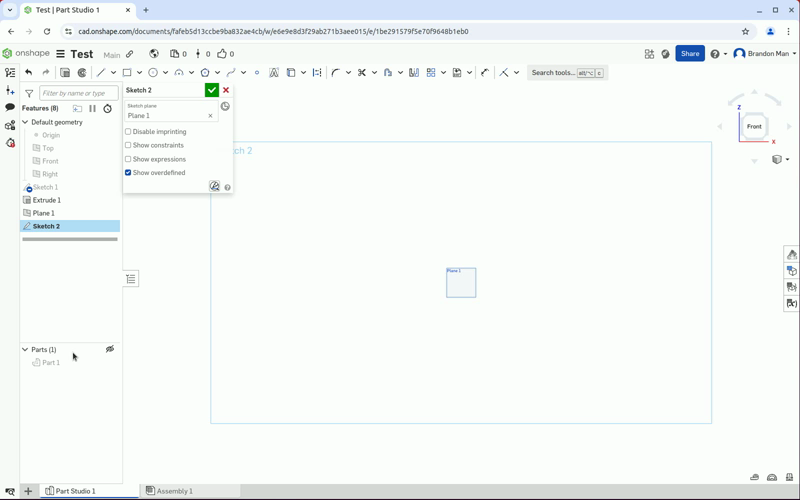
key(c)
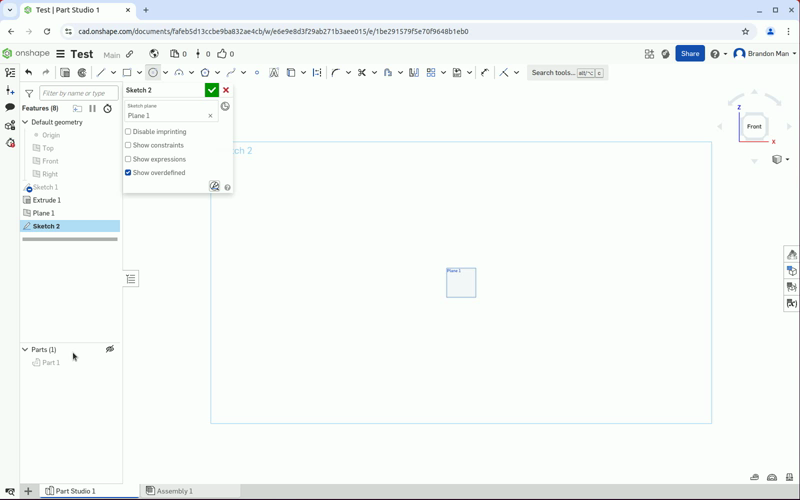
key_down(shift)
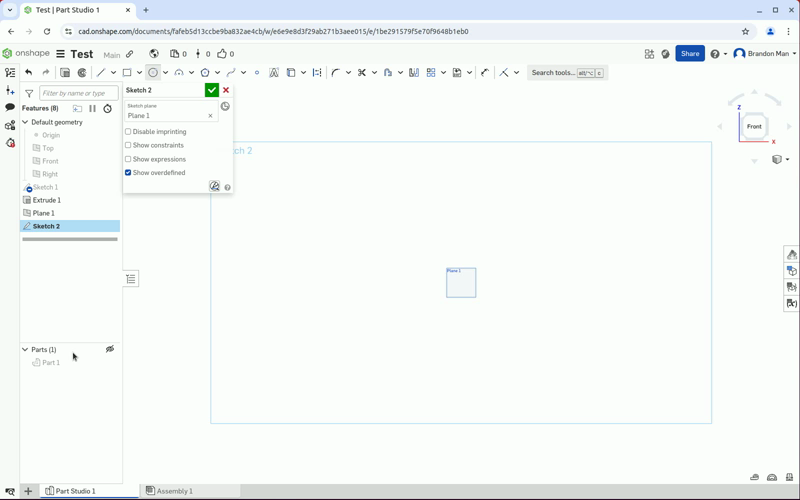
mouse_move(488, 226)
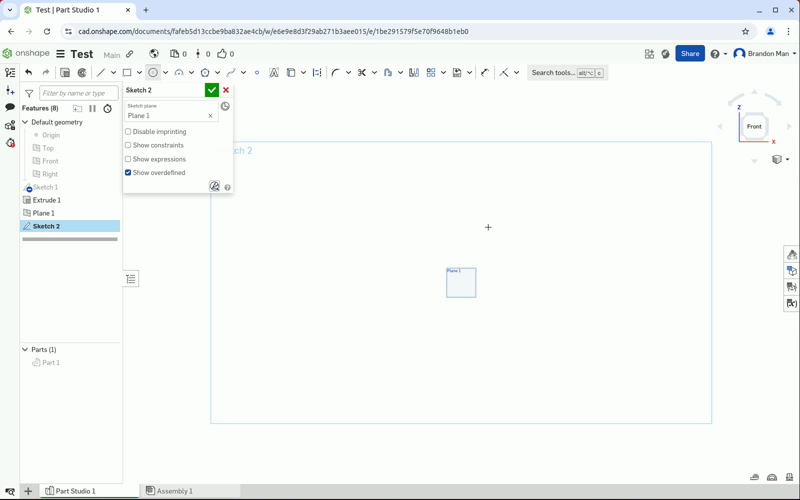
click(488, 226)
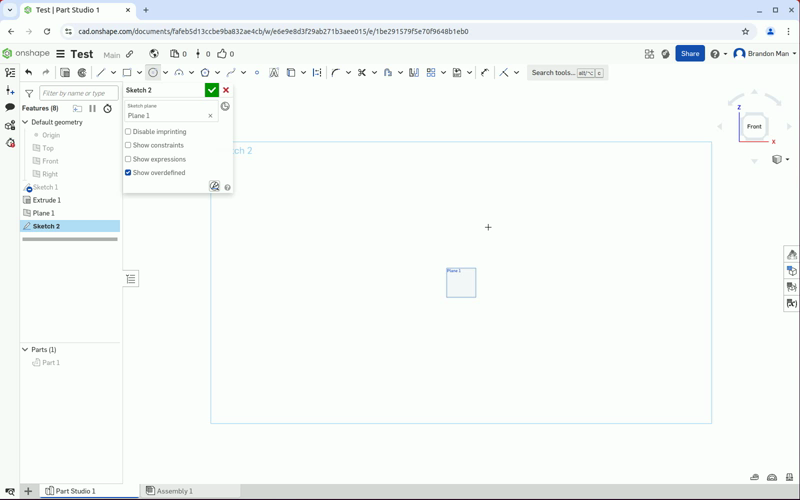
key_up(shift)
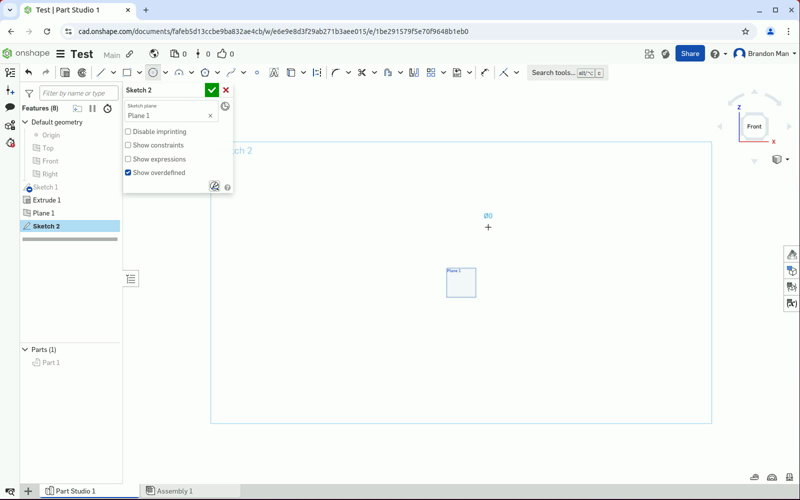
mouse_move(511, 226)
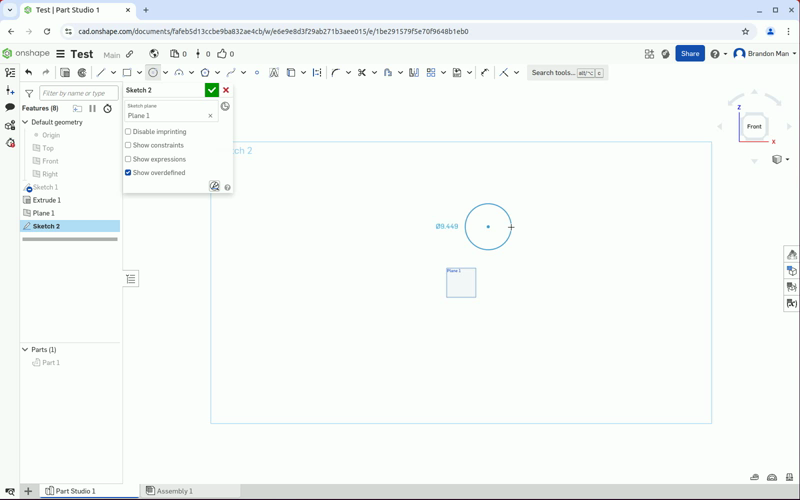
click(511, 226)
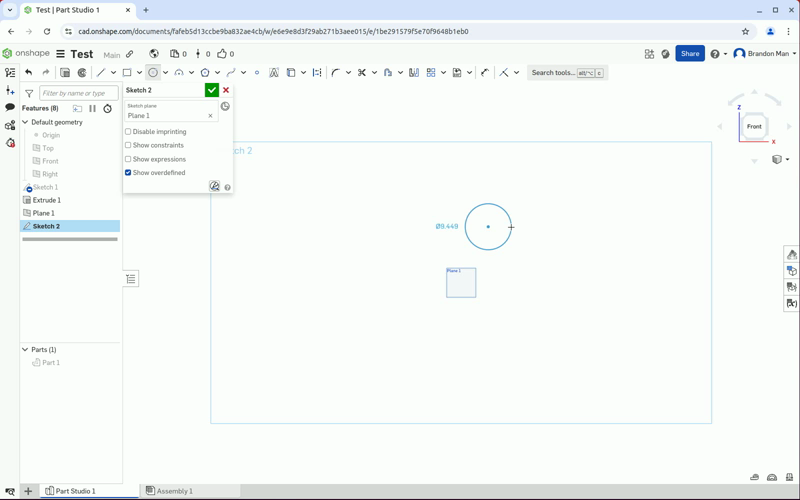
key(esc)
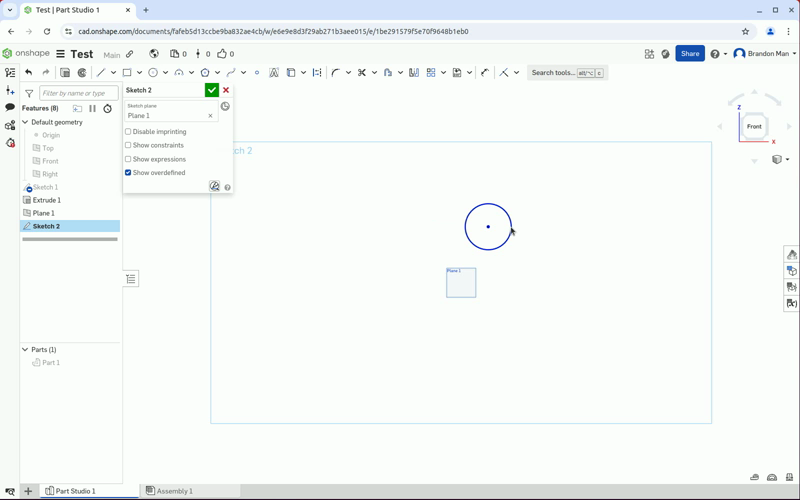
mouse_move(470, 234)
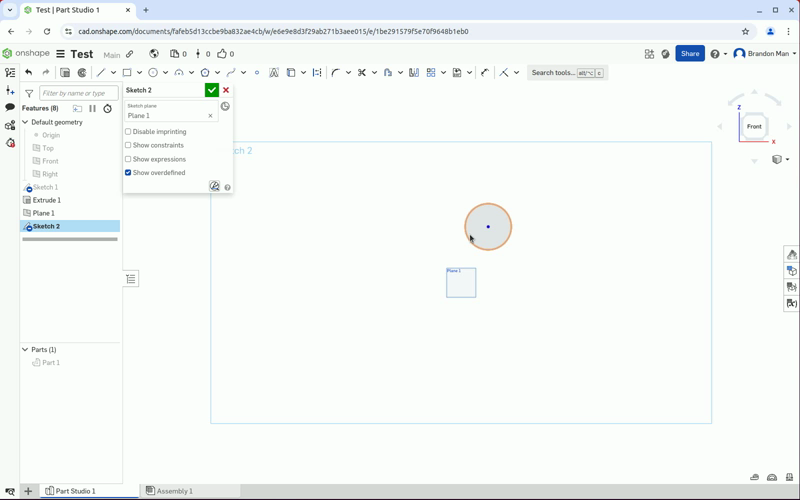
scroll(6)
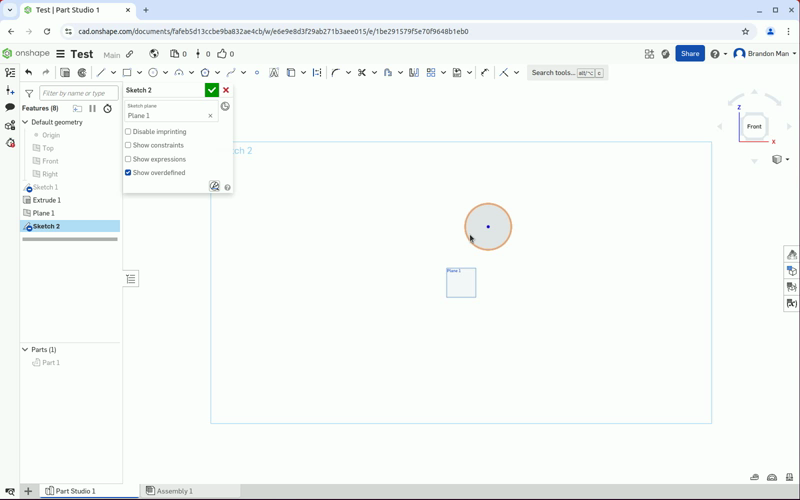
scroll(6)
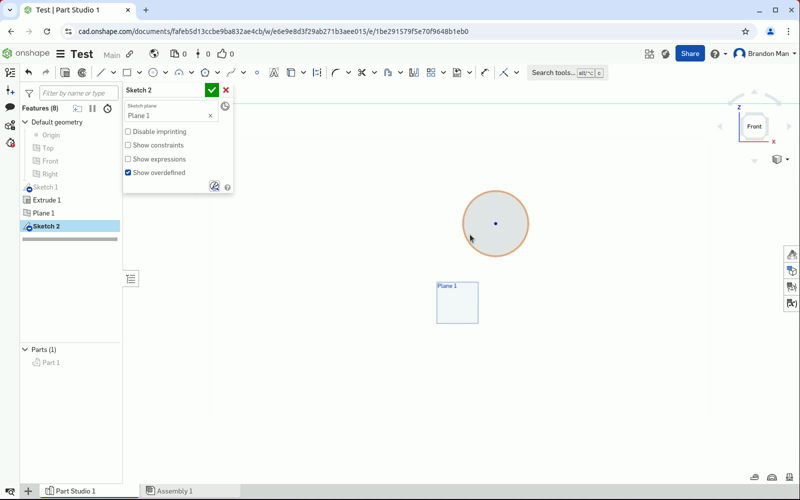
scroll(6)
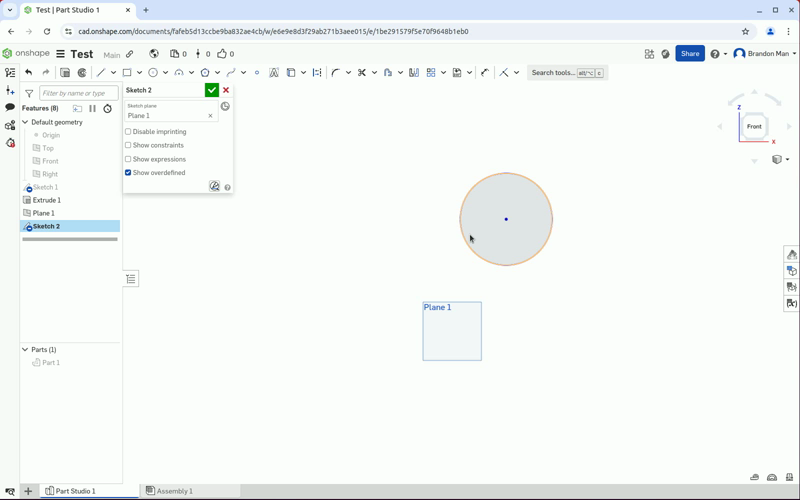
scroll(6)
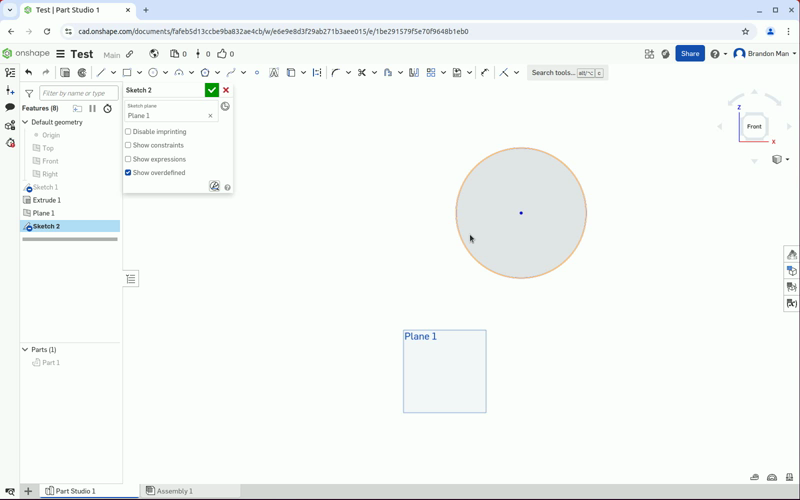
scroll(6)
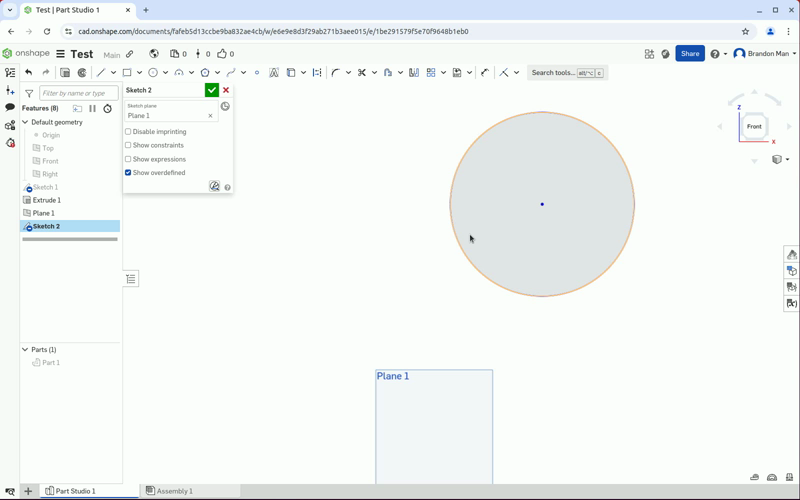
scroll(6)
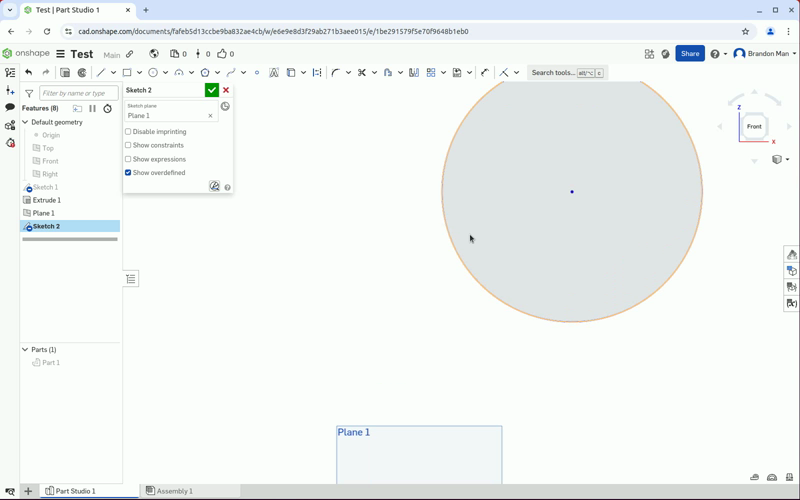
scroll(6)
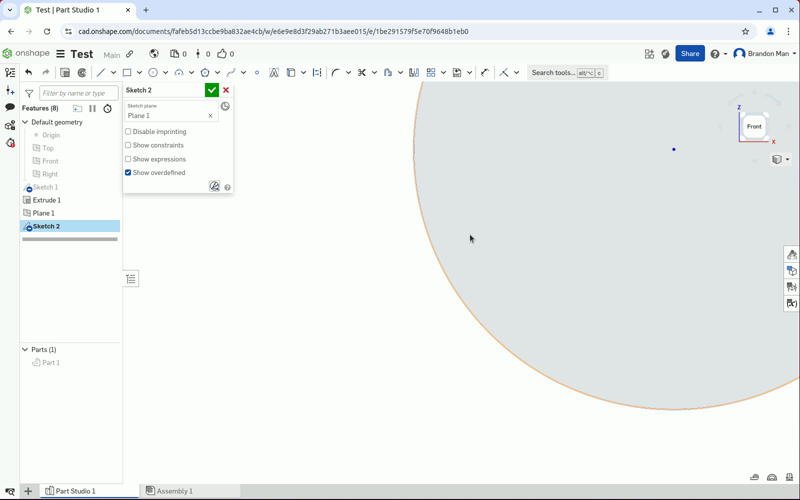
click(470, 234)
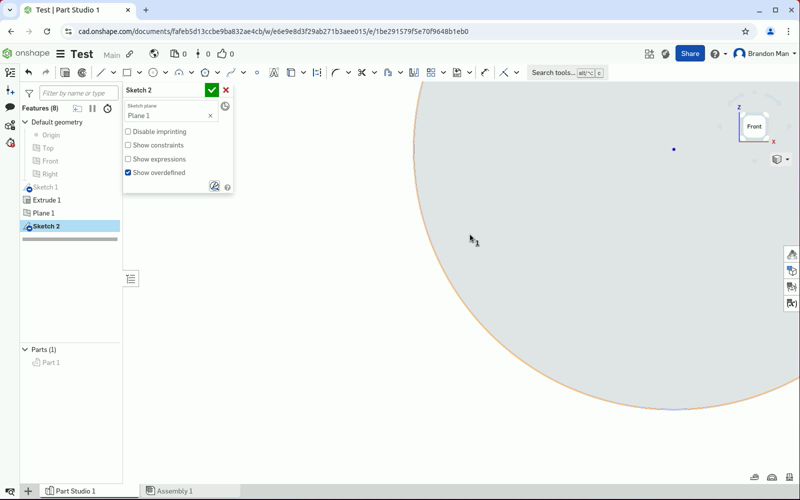
scroll(-6)
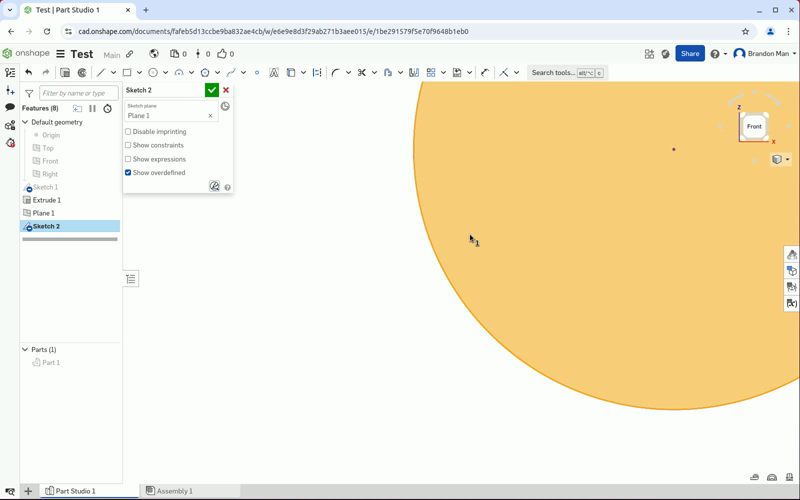
scroll(-6)
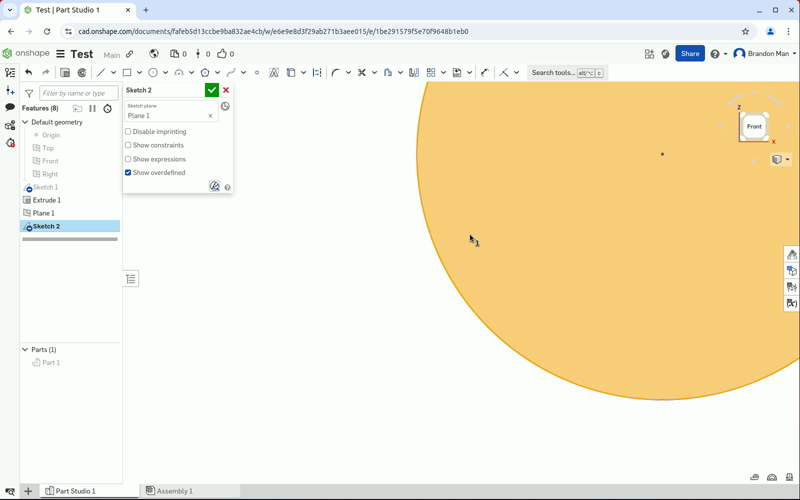
scroll(-6)
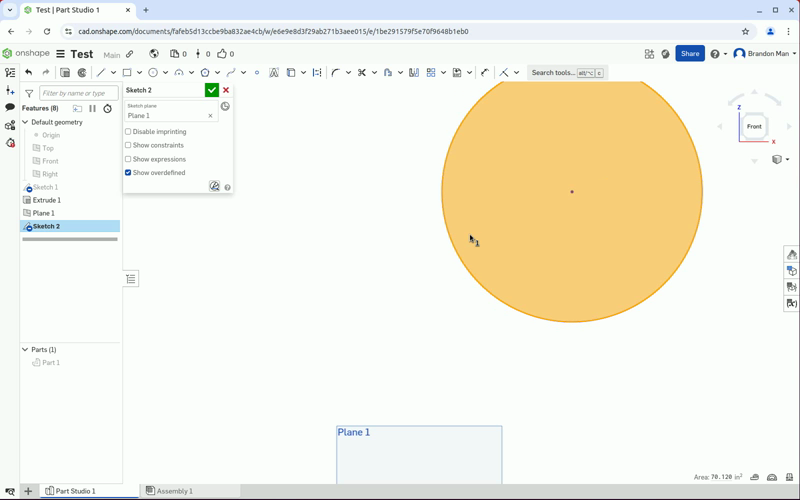
scroll(-6)
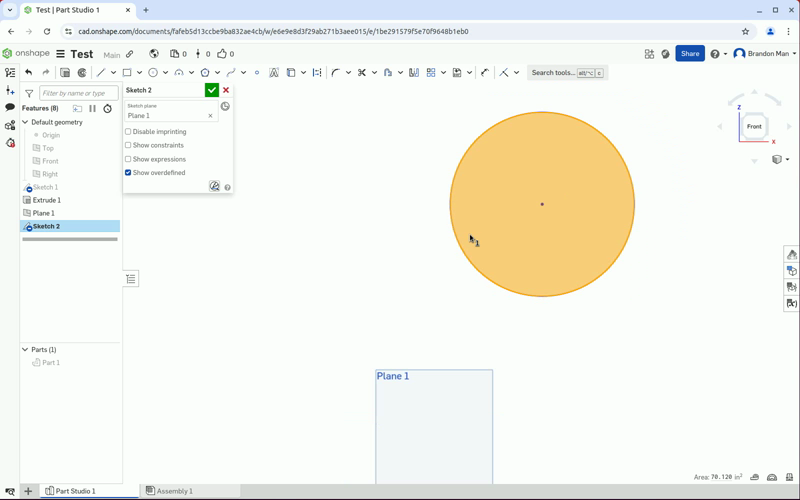
scroll(-6)
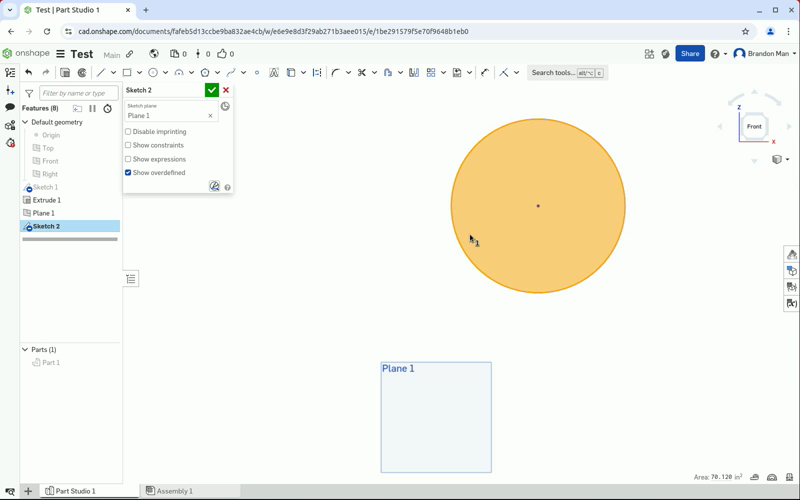
scroll(-6)
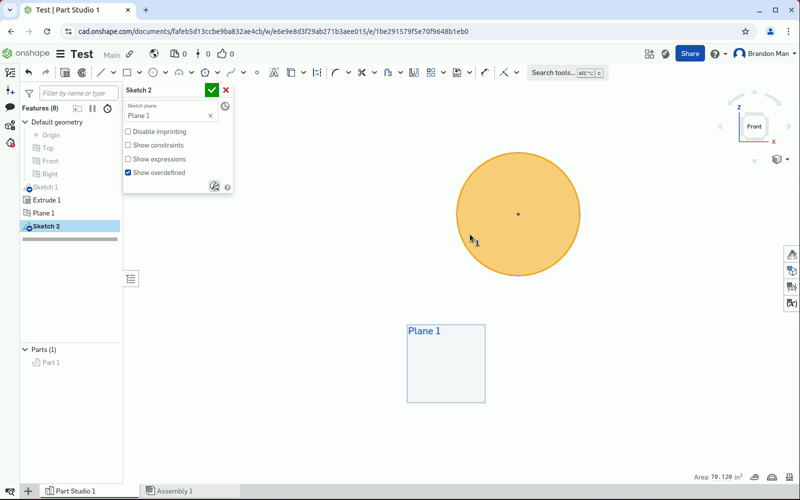
scroll(-6)
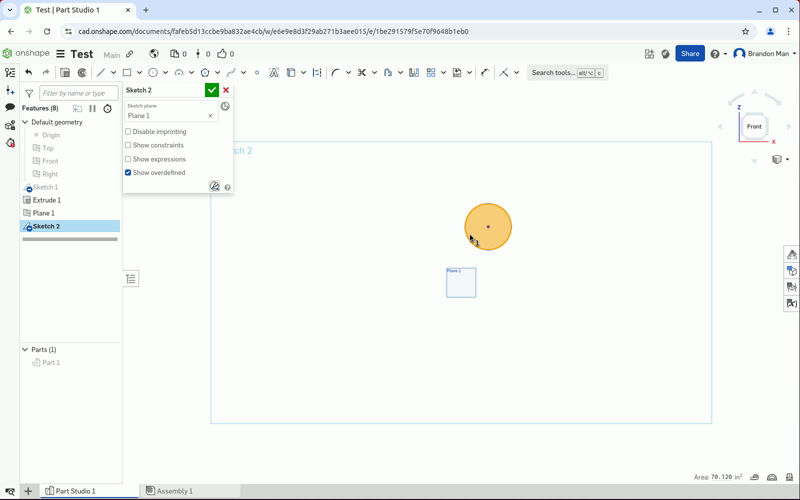
mouse_move(73, 352)
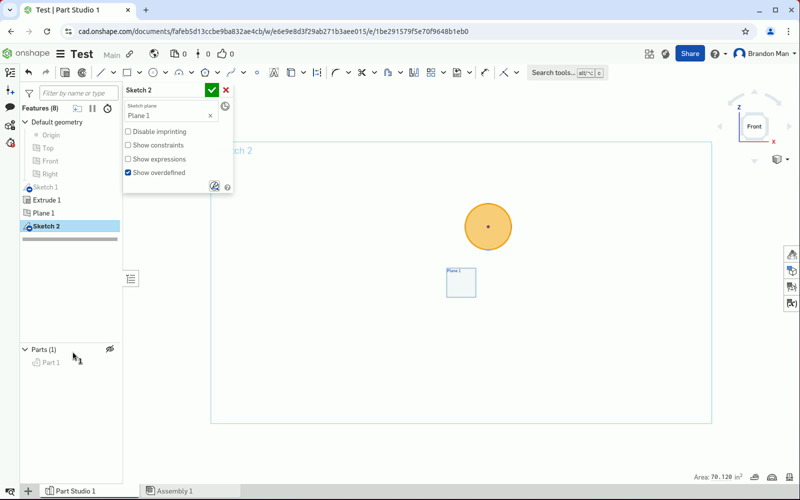
key(shift+y)
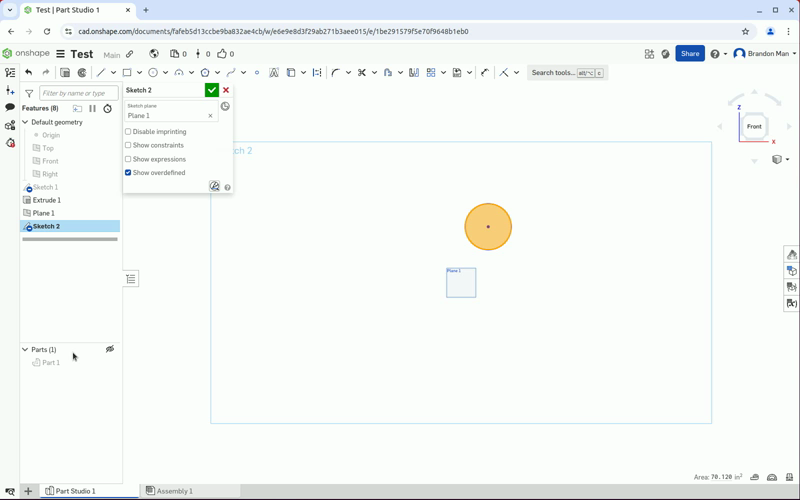
key(shift+e)
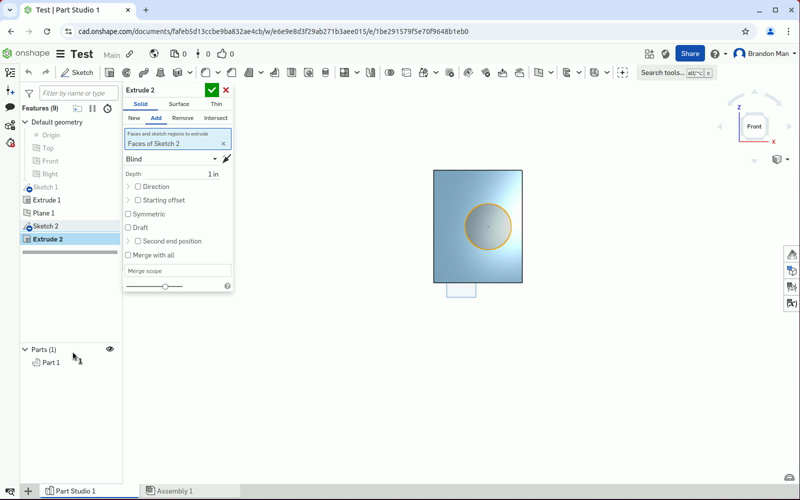
mouse_move(143, 106)
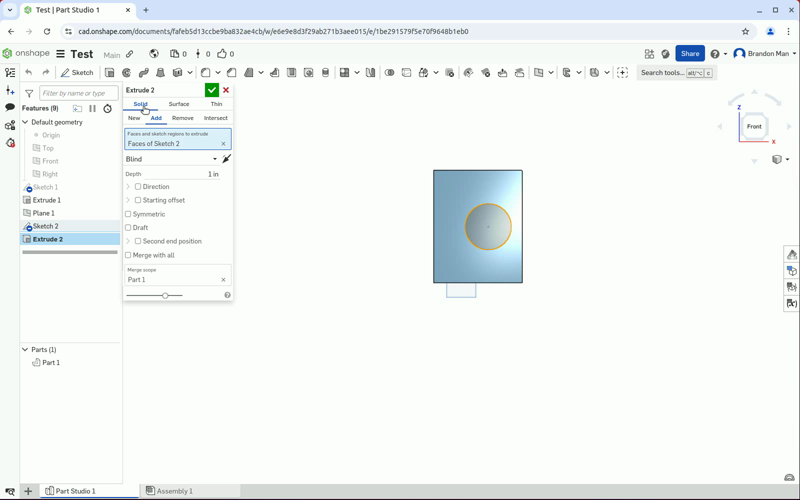
click(143, 106)
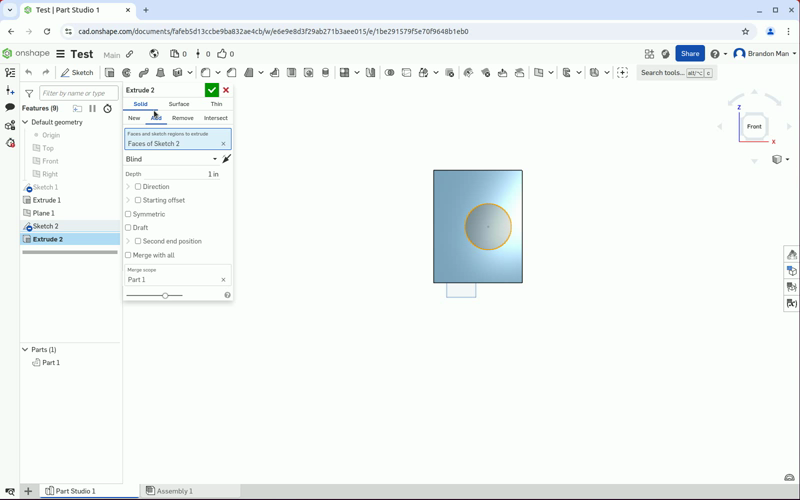
mouse_move(186, 120)
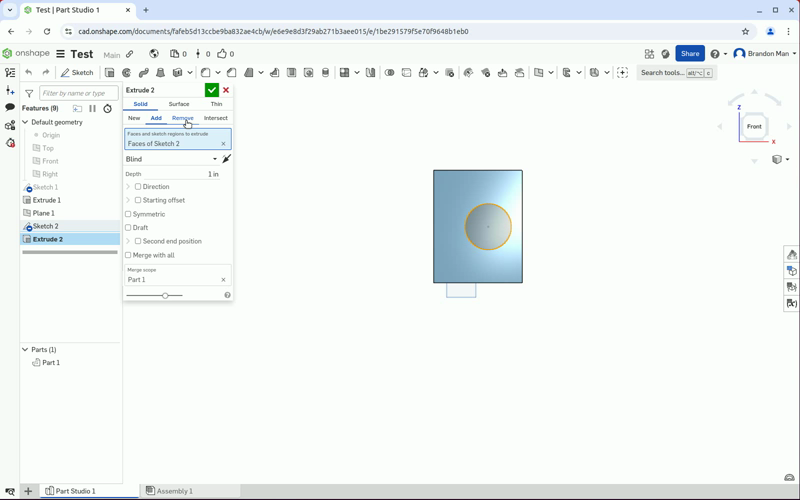
click(186, 120)
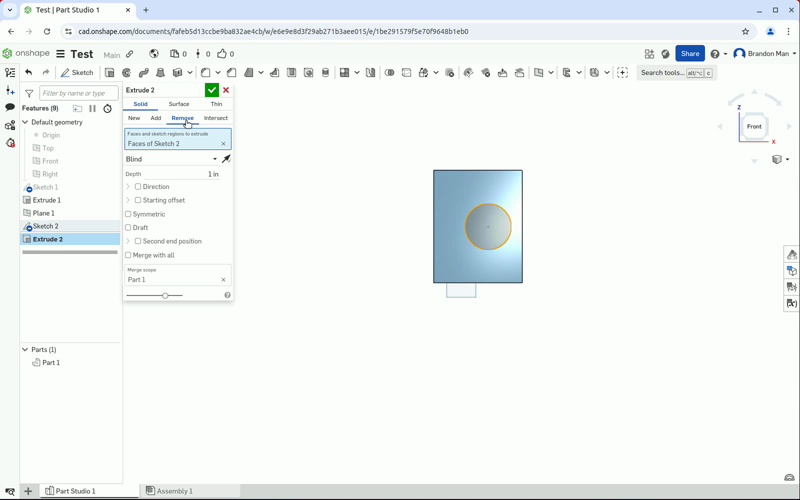
key(tab, 4)
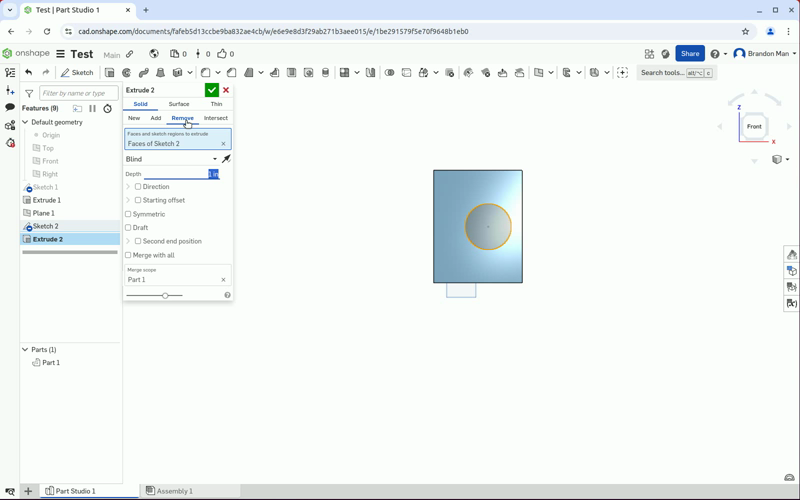
text(5.777)
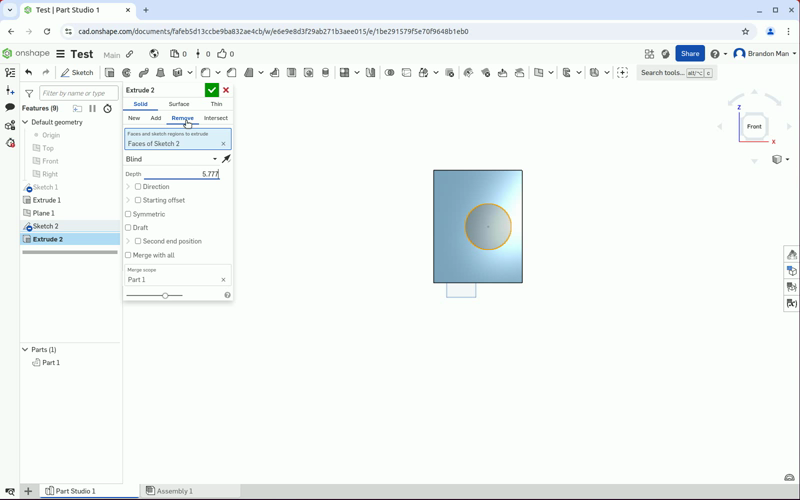
key(tab, 6)
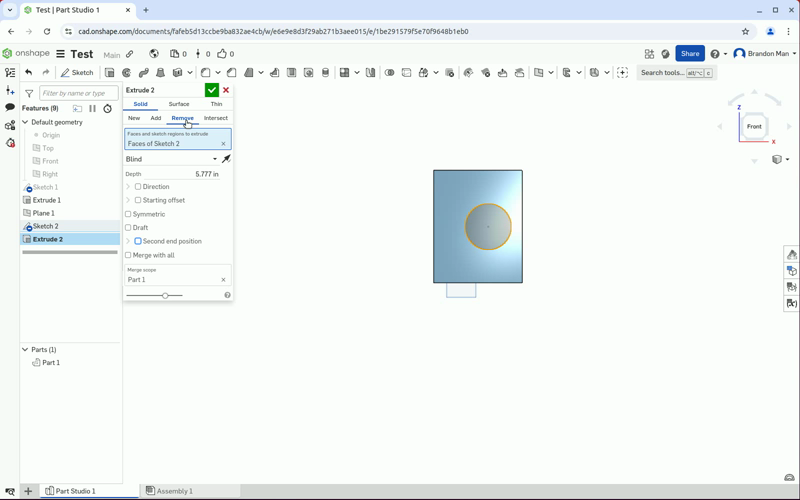
key(space)
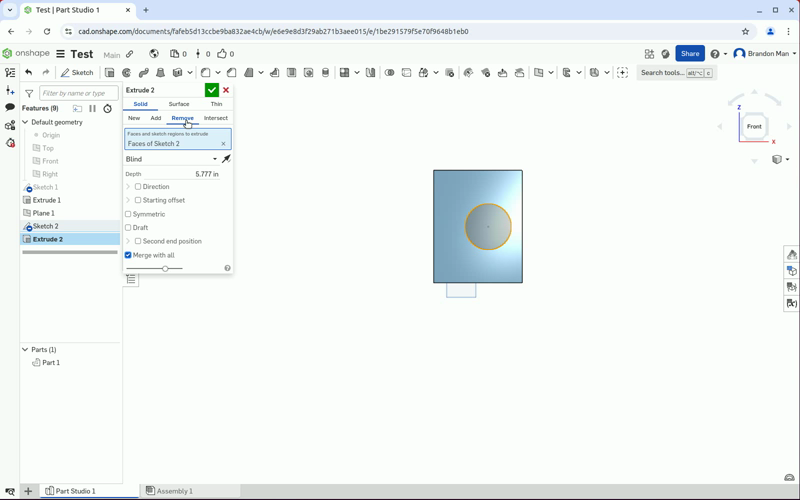
key(enter)
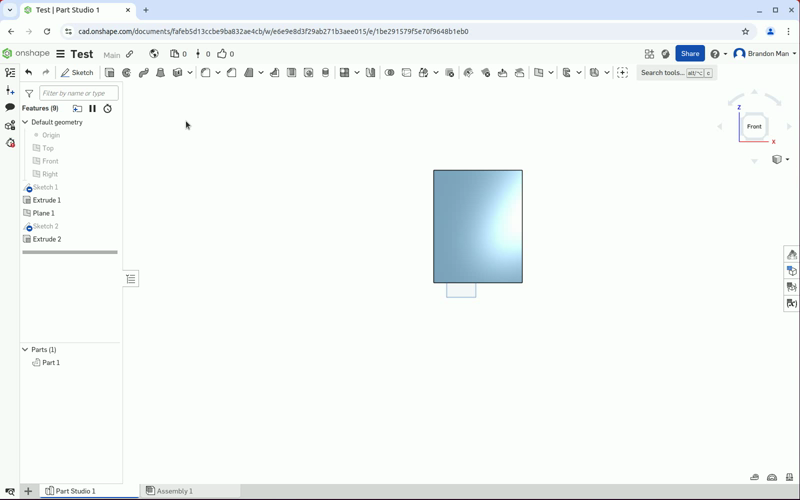
key(shift+h)
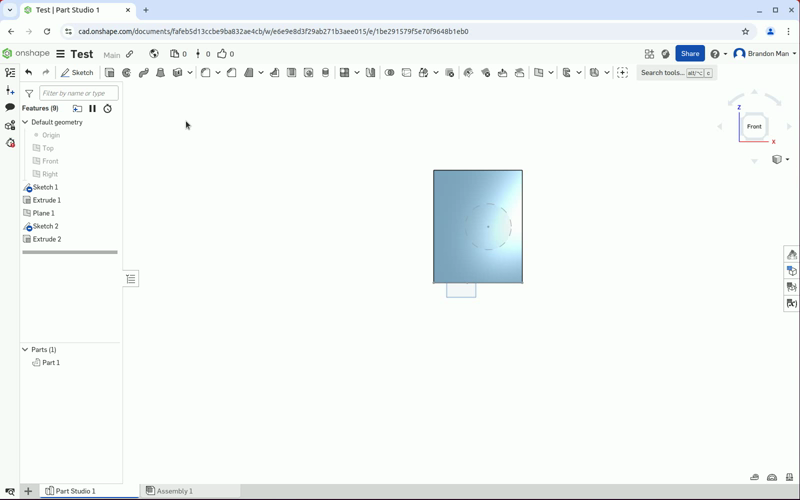
key(shift+h)
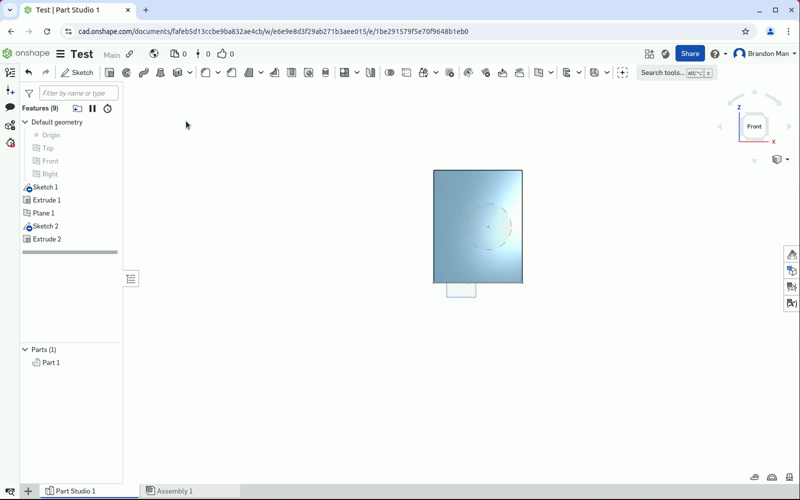
key(shift+7)
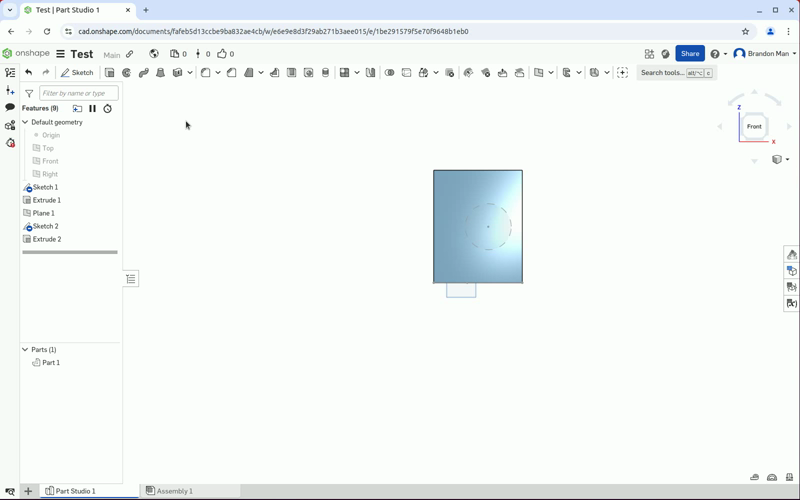
key(left, 2)
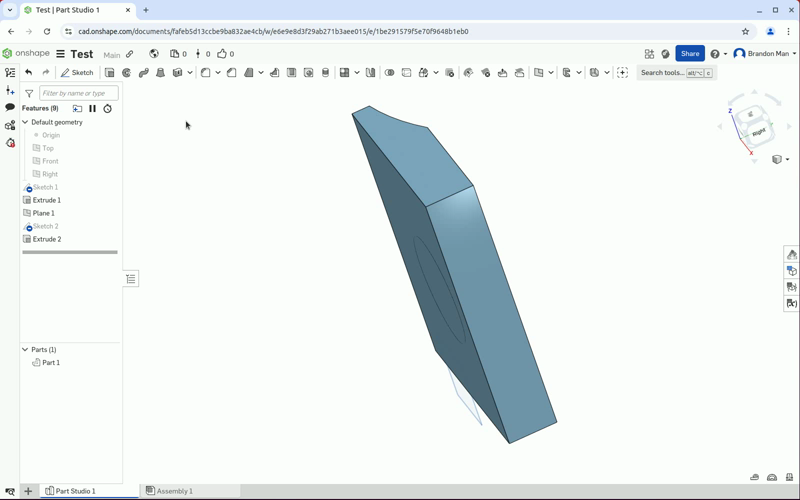
key(down, 2)
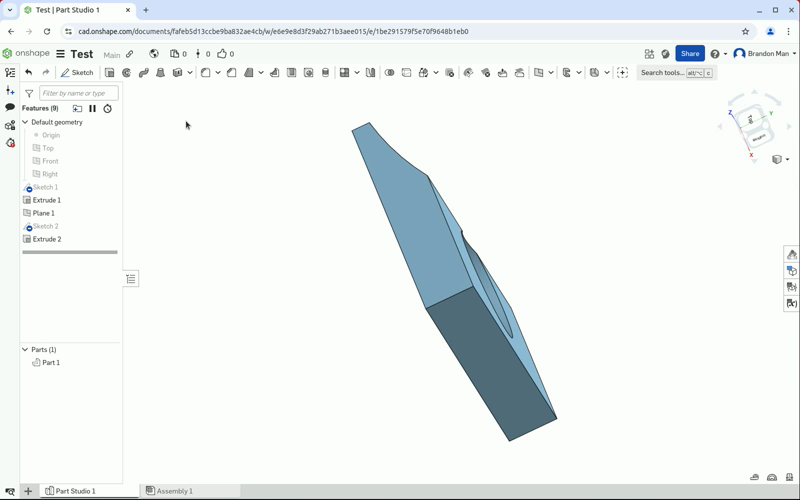
key(up, 2)
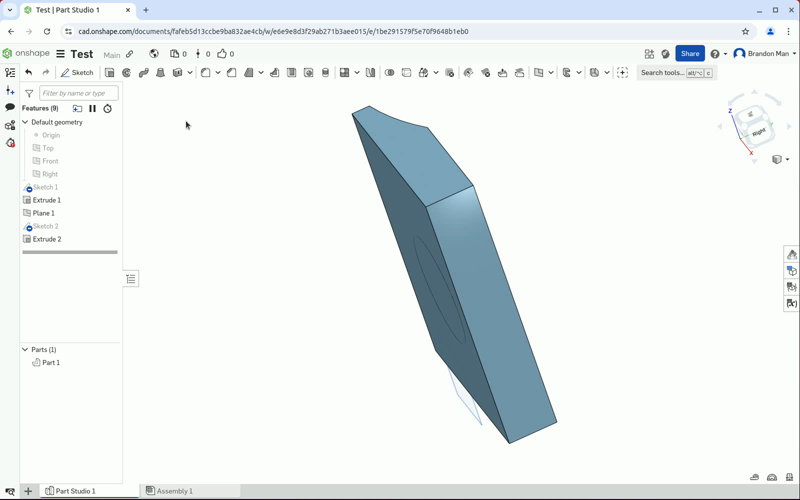
key(right, 2)
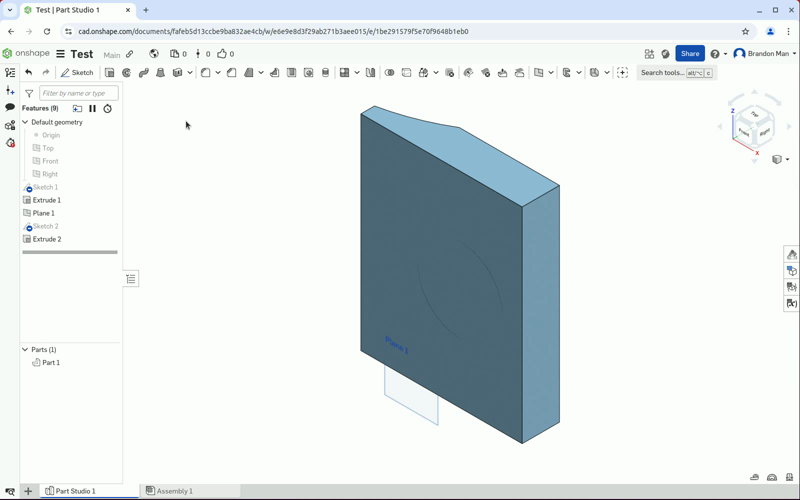
mouse_move(73, 189)
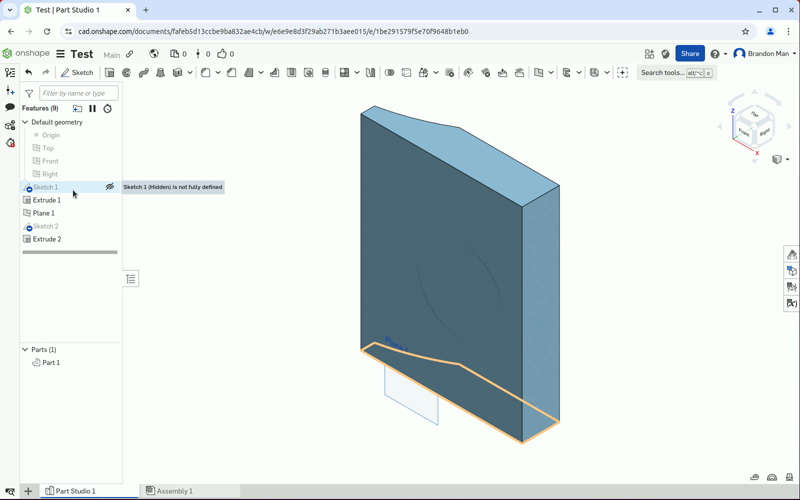
click(73, 189)